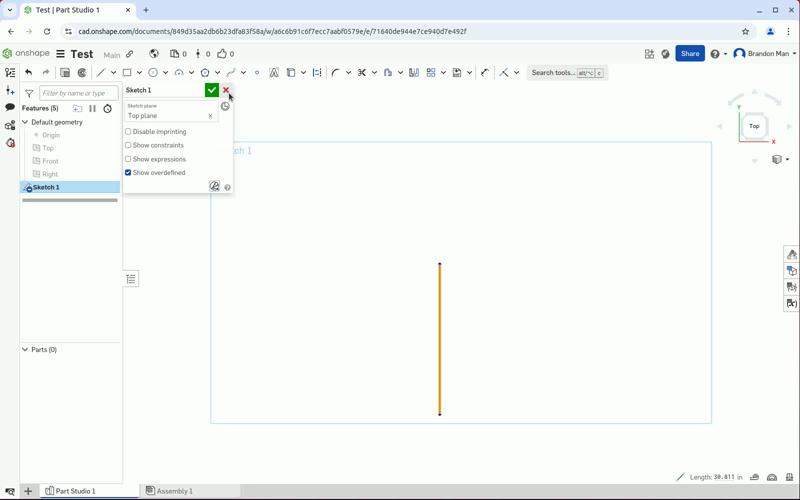
key(shift+h)
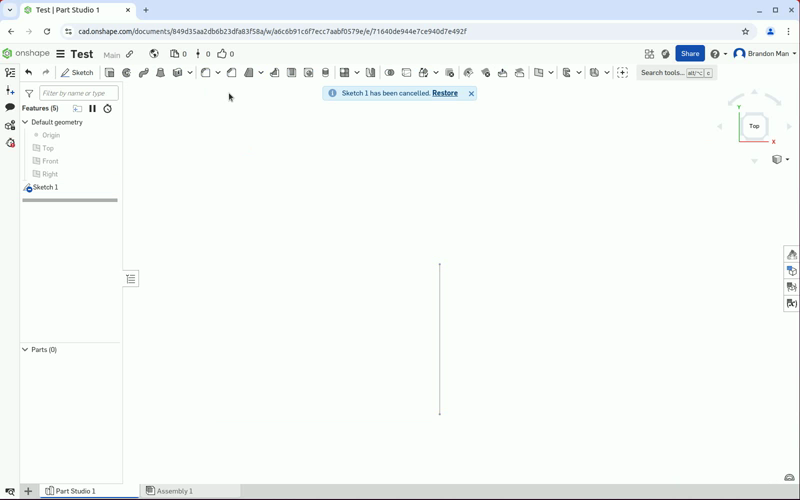
key(shift+s)
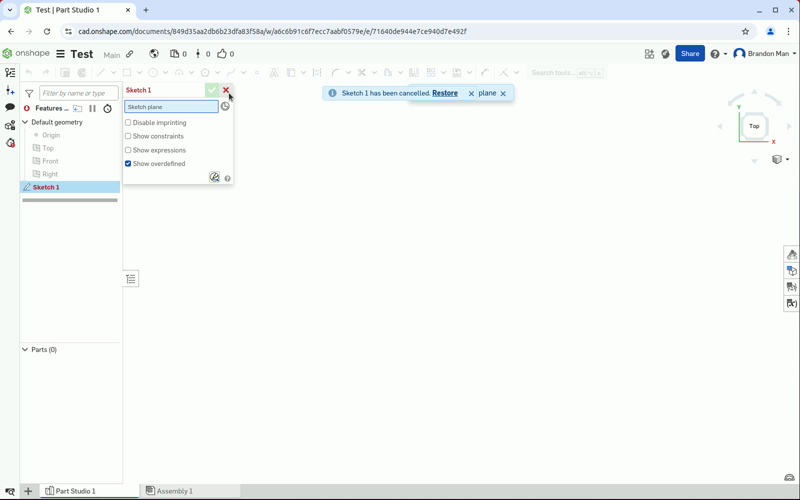
mouse_move(73, 150)
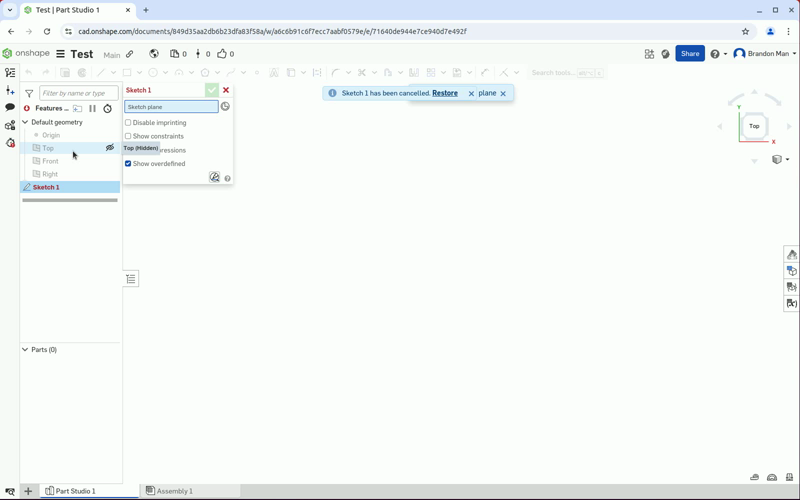
click(73, 150)
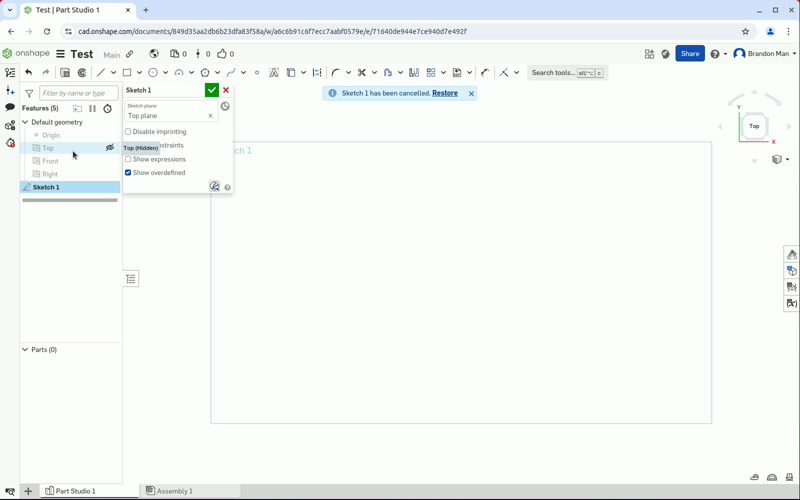
mouse_move(73, 352)
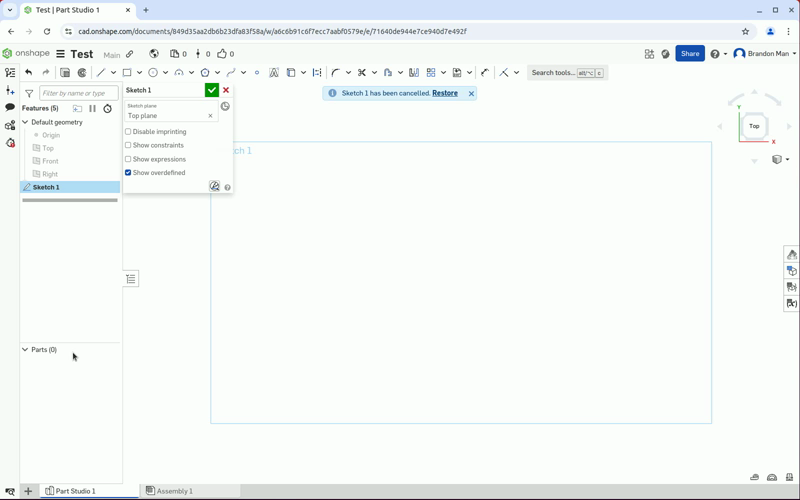
key(y)
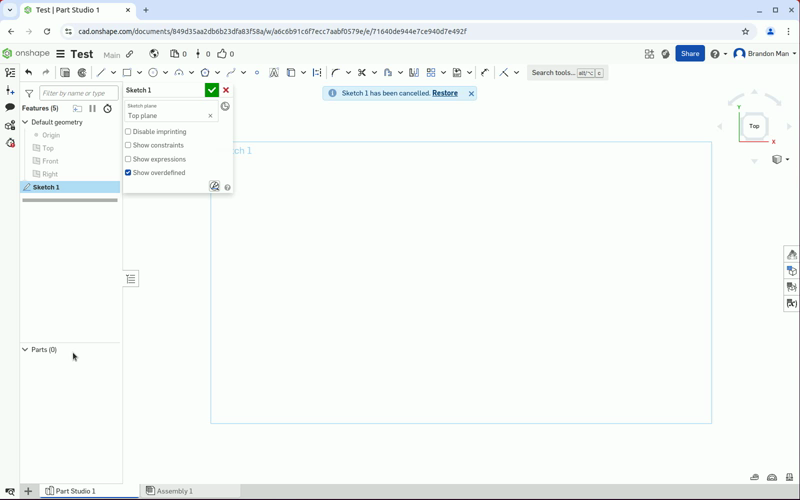
key(l)
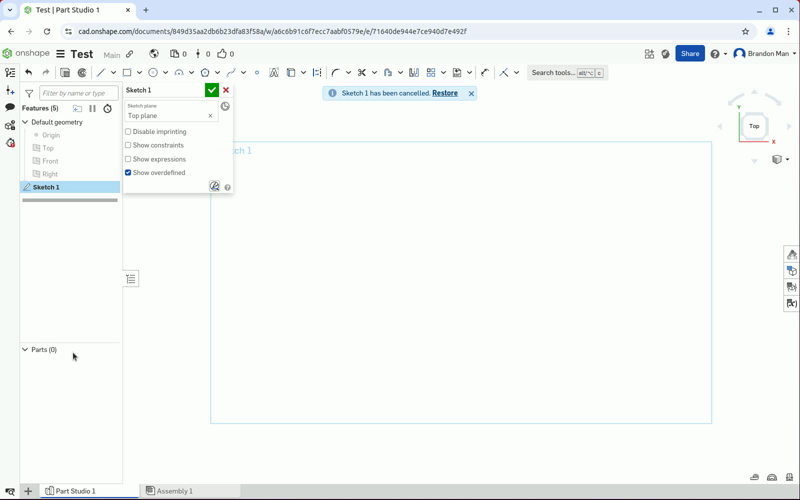
key_down(shift)
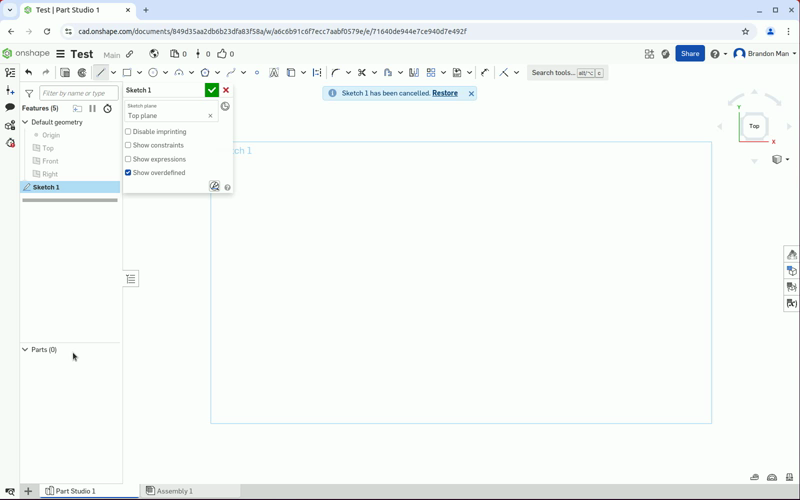
mouse_move(377, 395)
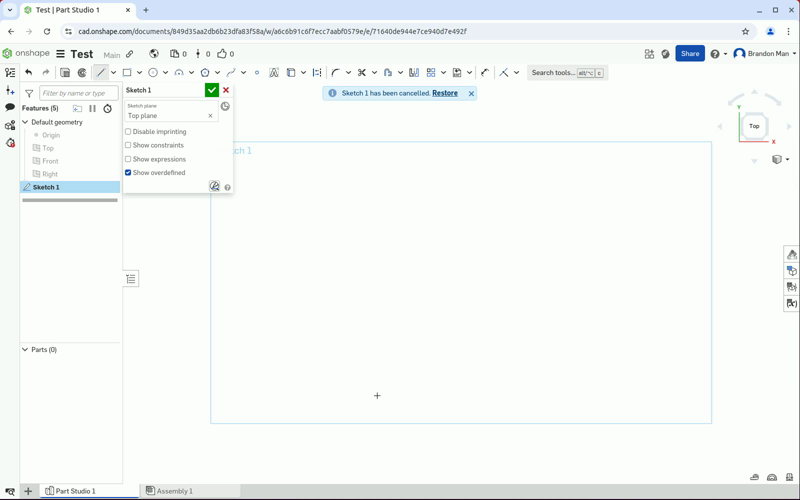
click(377, 395)
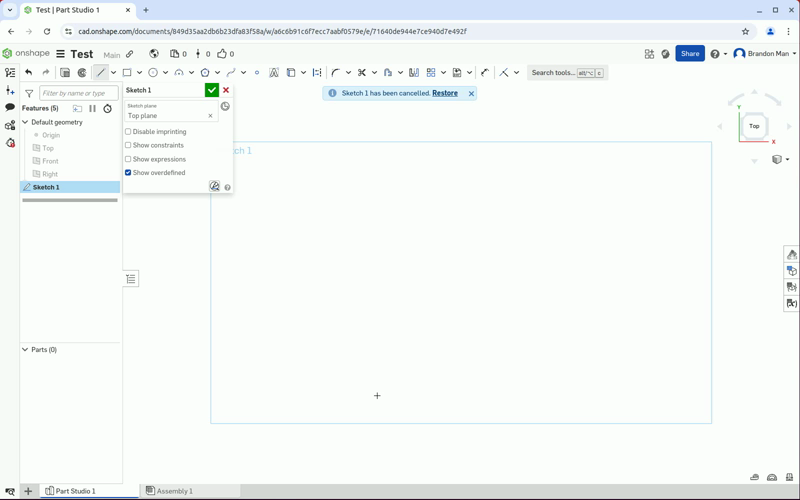
key_up(shift)
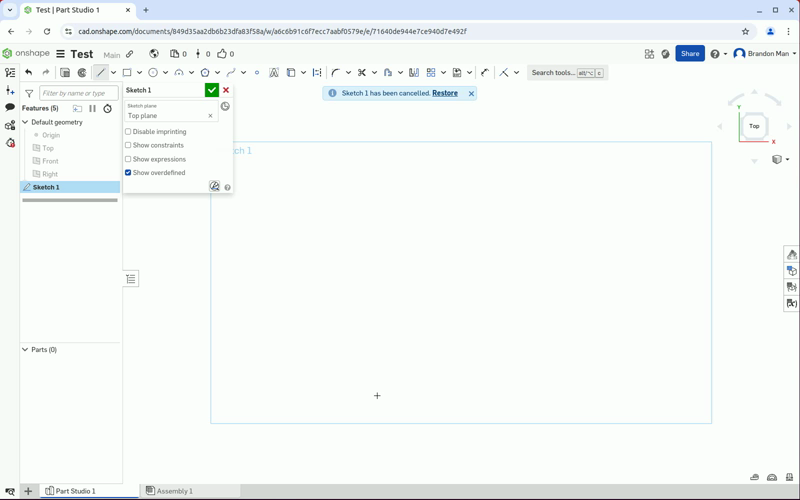
key_down(shift)
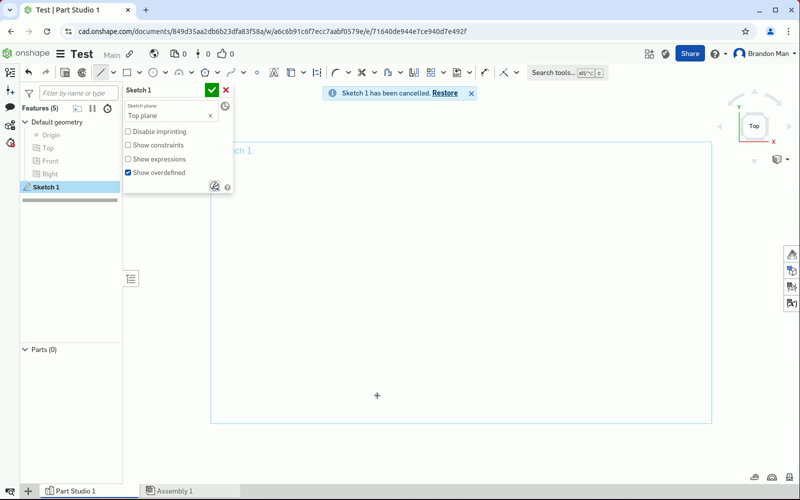
mouse_move(542, 395)
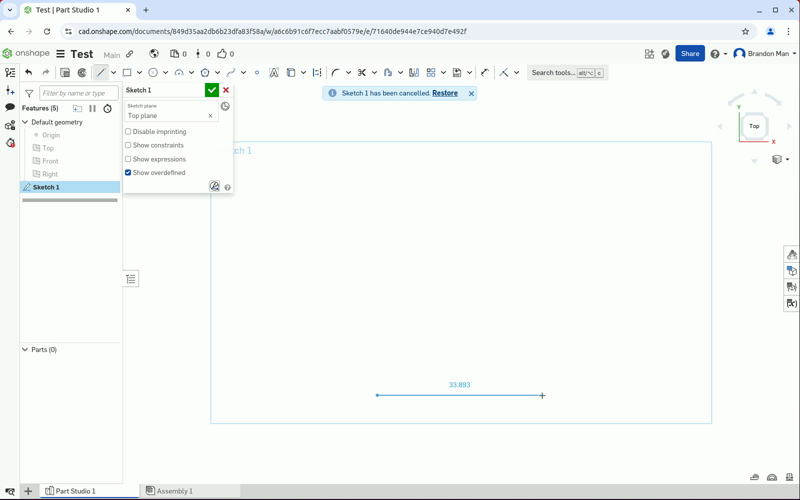
click(542, 395)
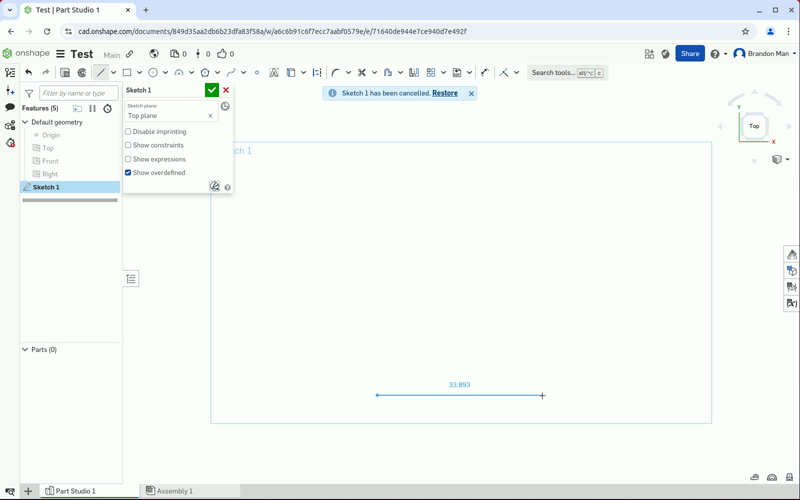
key_up(shift)
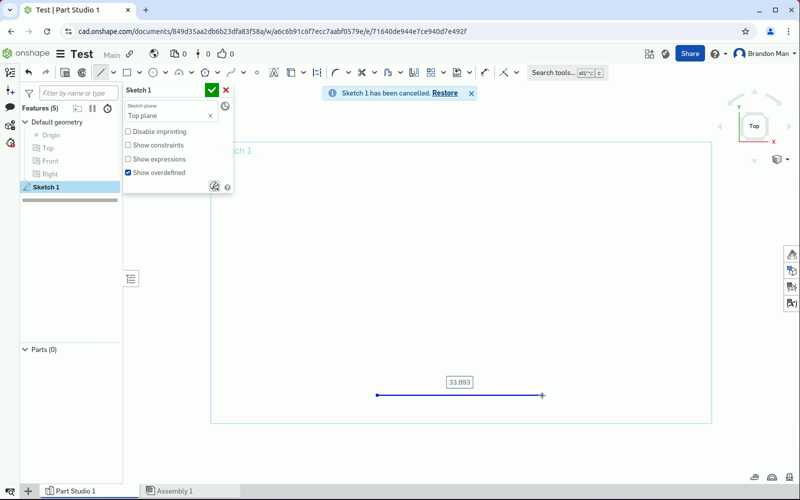
key_down(shift)
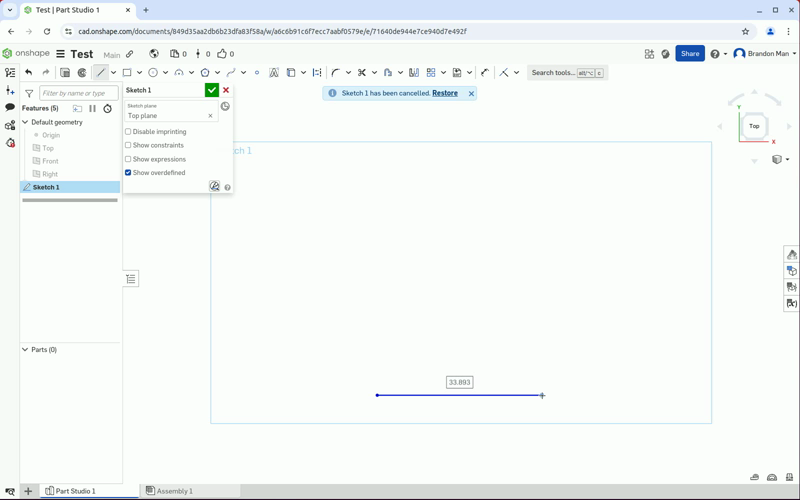
mouse_move(542, 171)
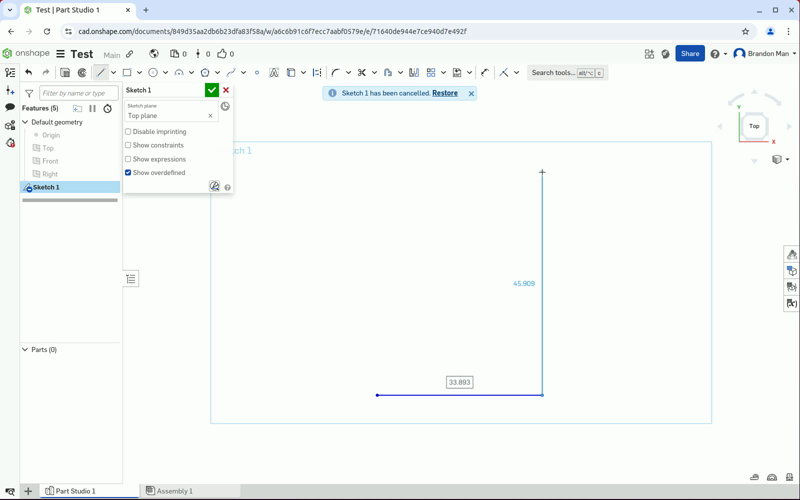
click(542, 171)
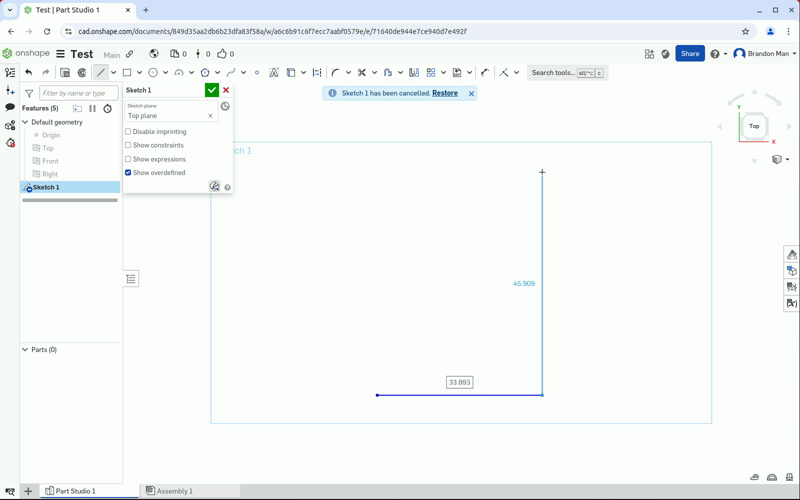
key_up(shift)
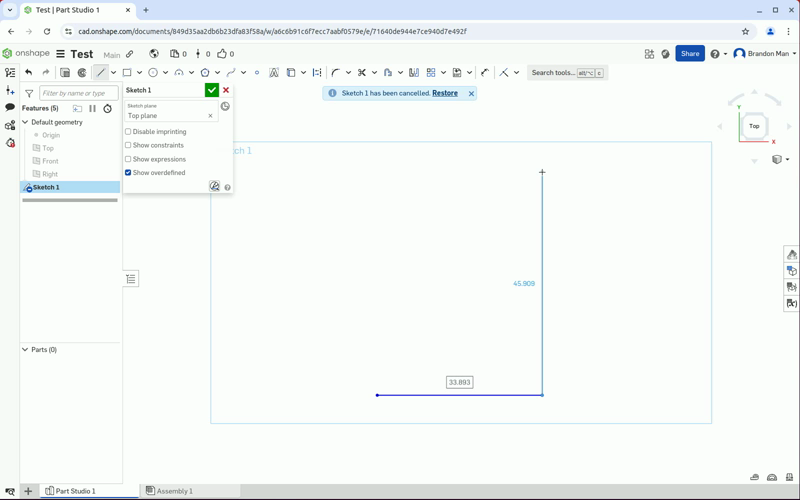
key_down(shift)
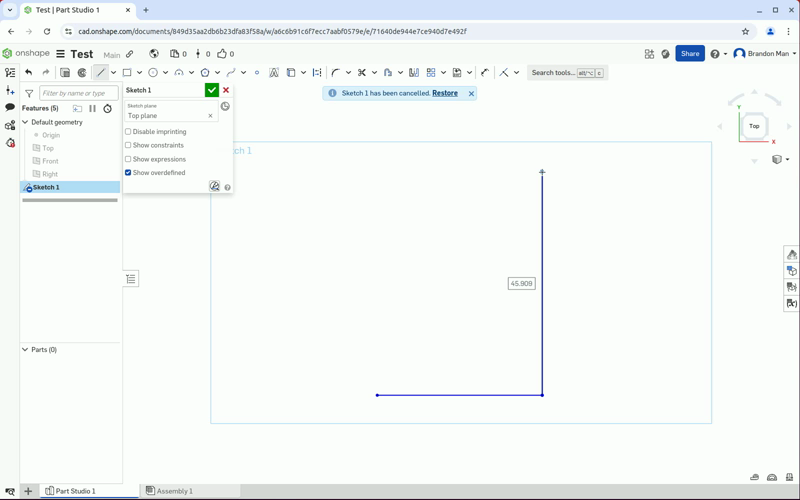
mouse_move(377, 171)
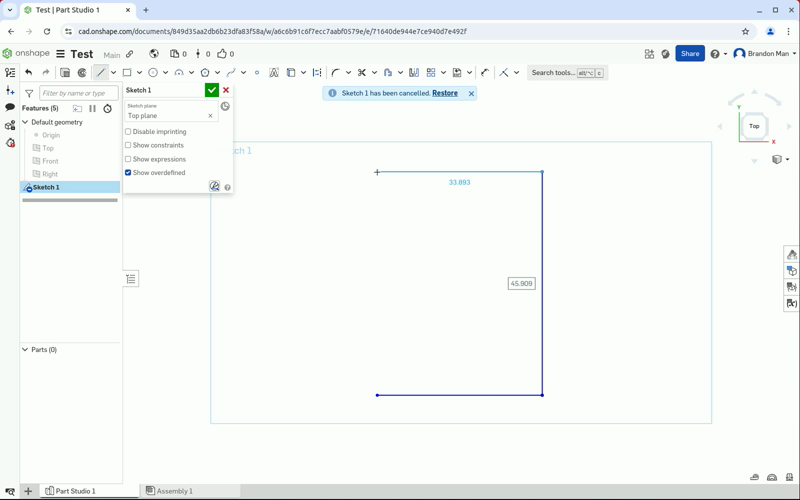
click(377, 171)
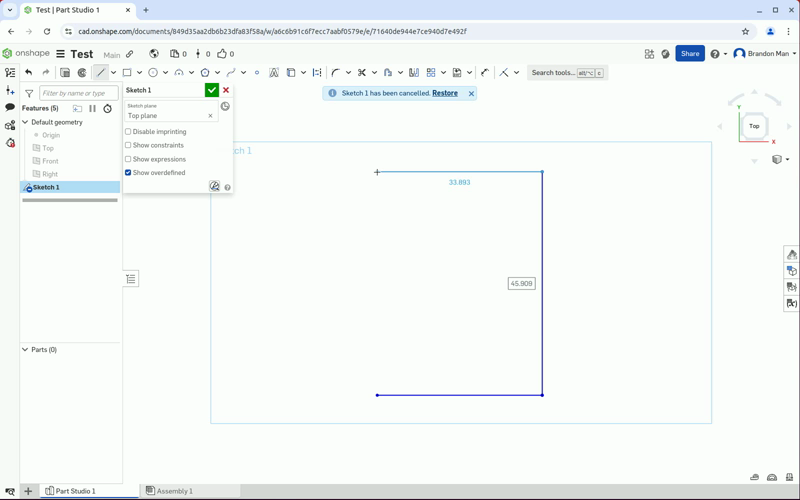
key_up(shift)
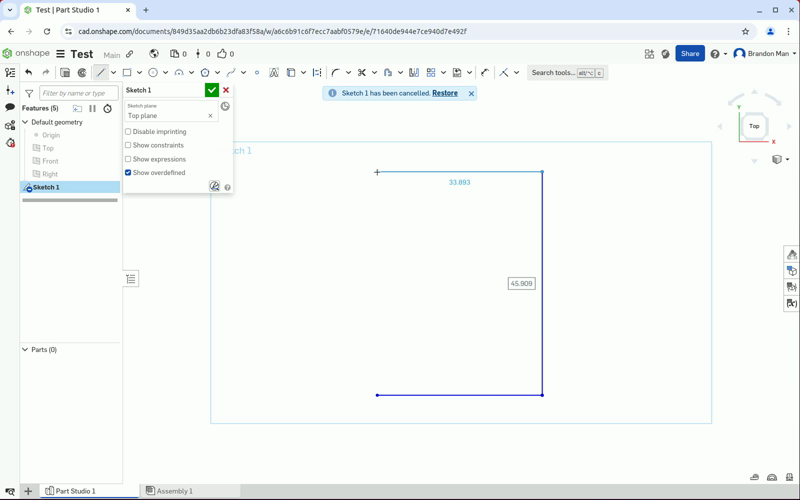
key_down(shift)
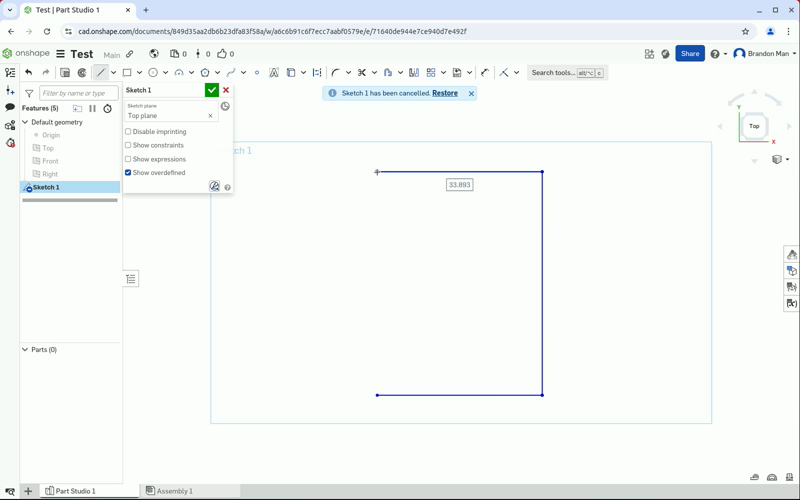
mouse_move(377, 395)
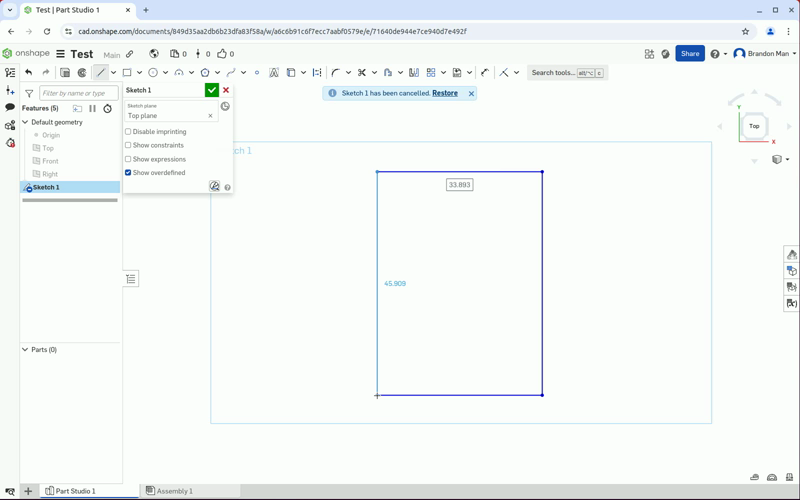
key_up(shift)
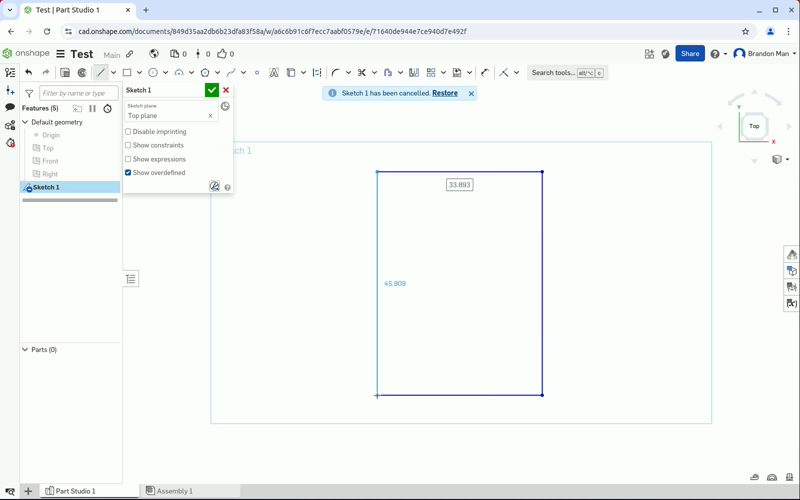
click(377, 395)
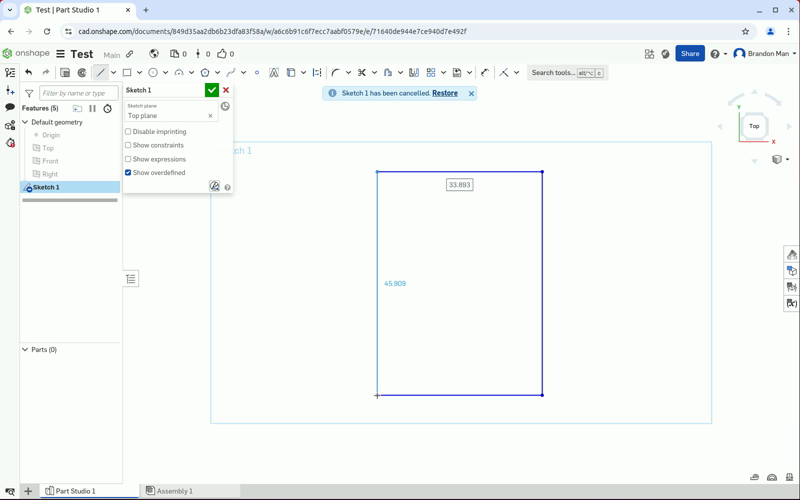
key(esc)
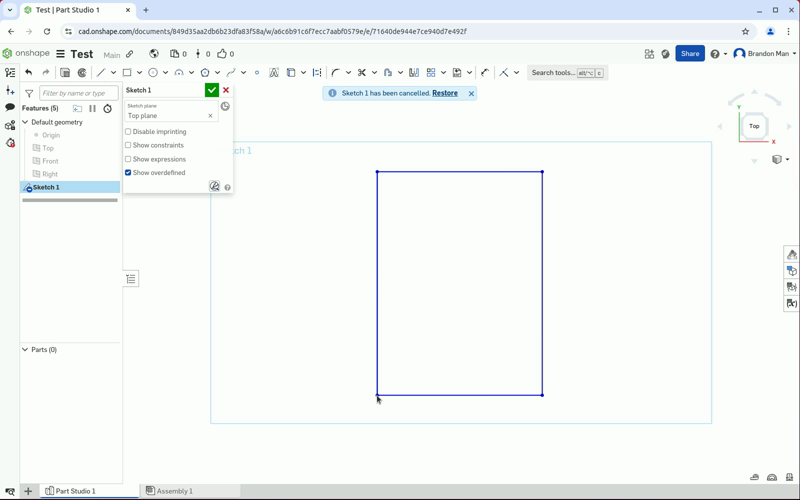
mouse_move(453, 296)
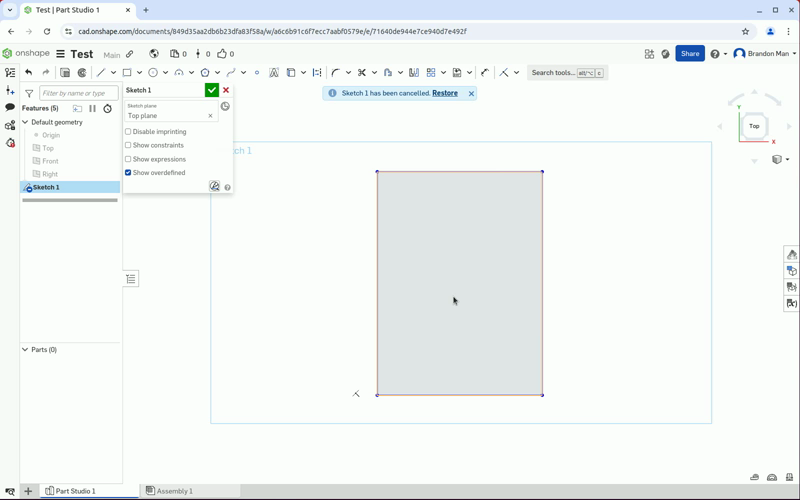
click(453, 296)
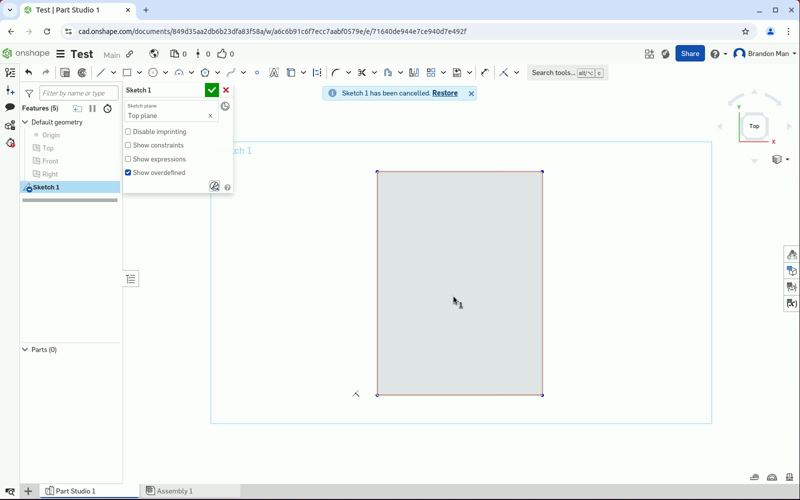
mouse_move(73, 352)
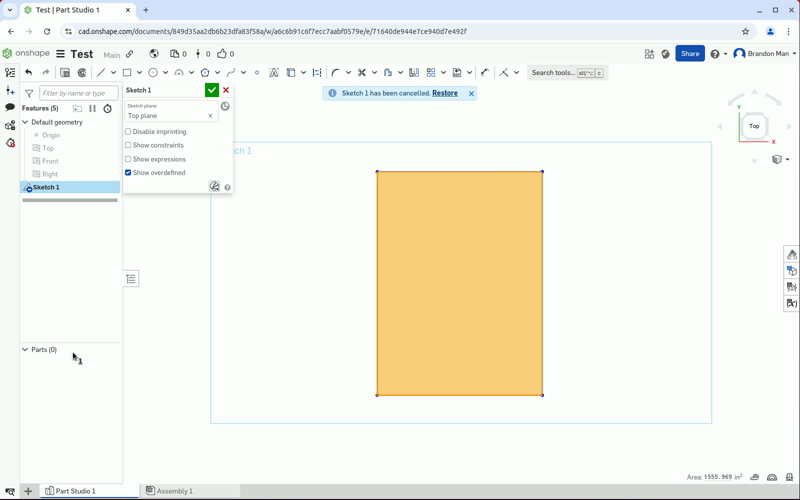
key(shift+y)
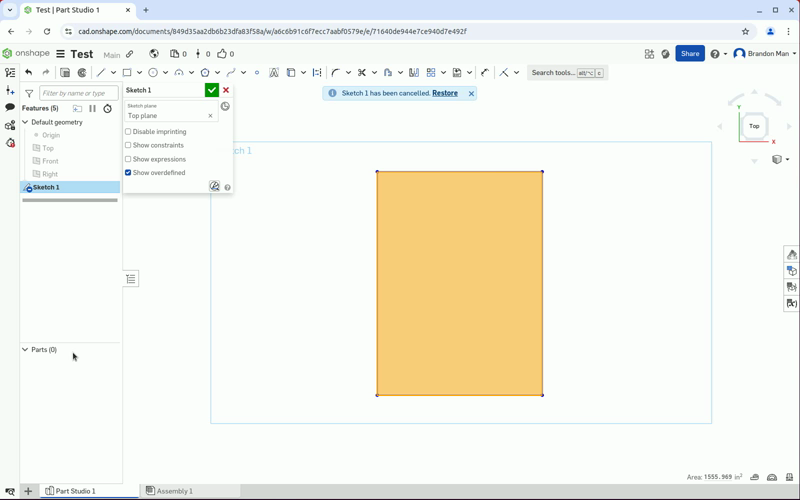
key(shift+e)
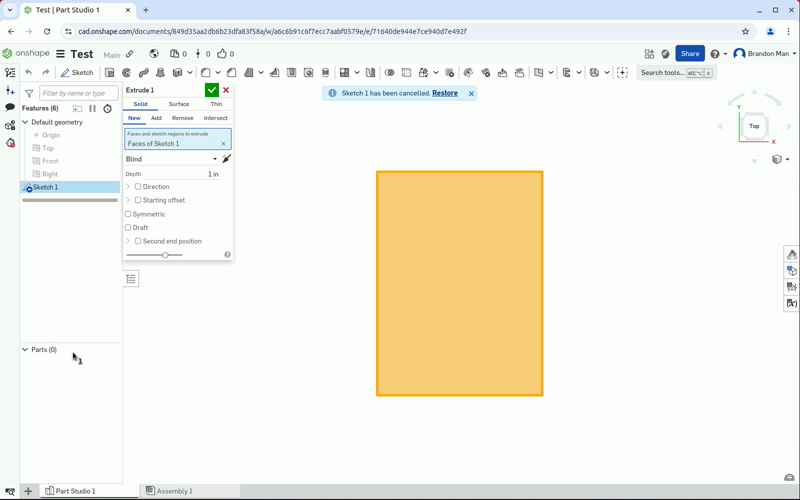
mouse_move(143, 106)
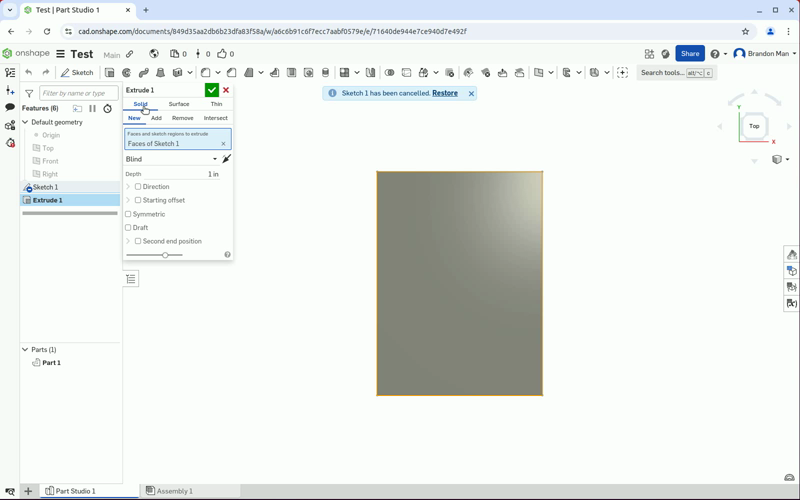
click(143, 106)
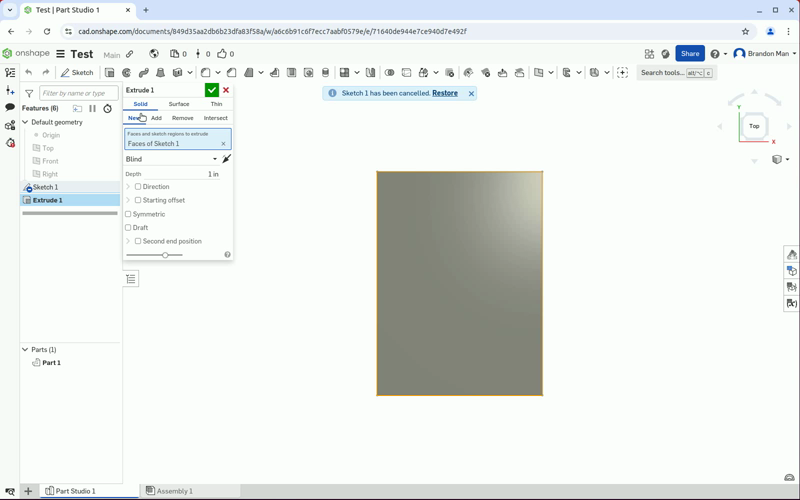
mouse_move(137, 120)
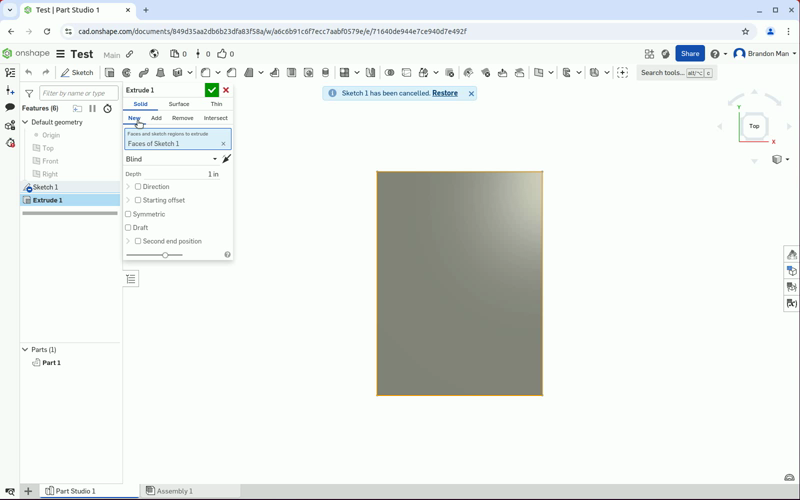
click(137, 120)
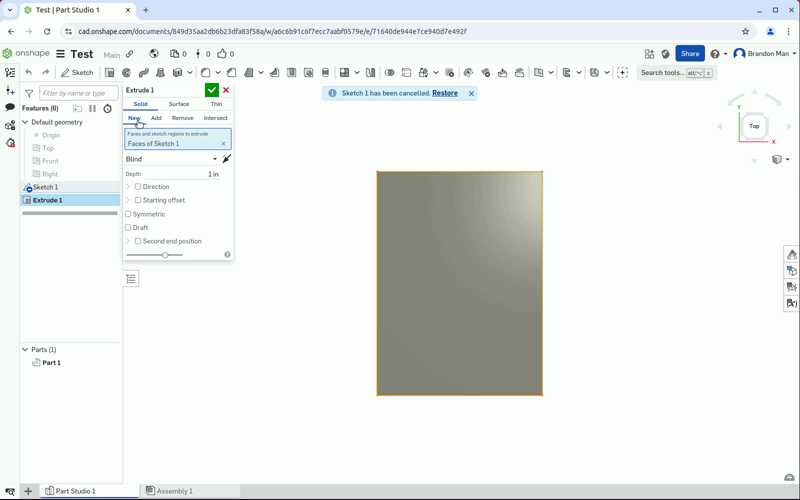
key(tab, 4)
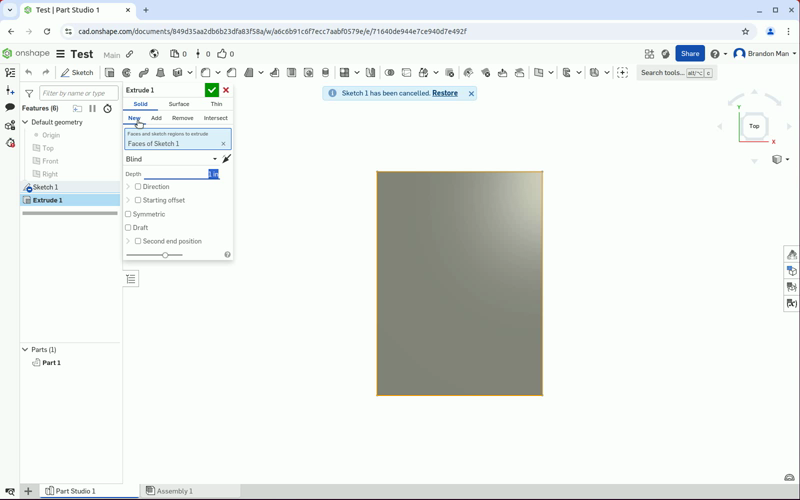
text(10.11)
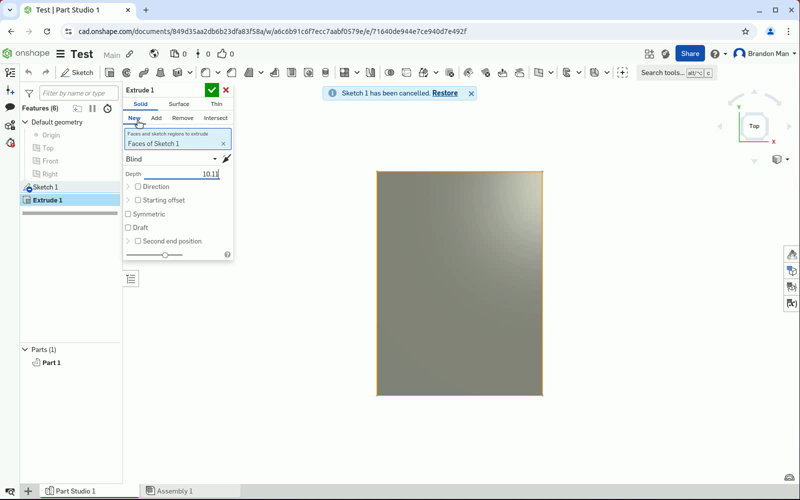
key(enter)
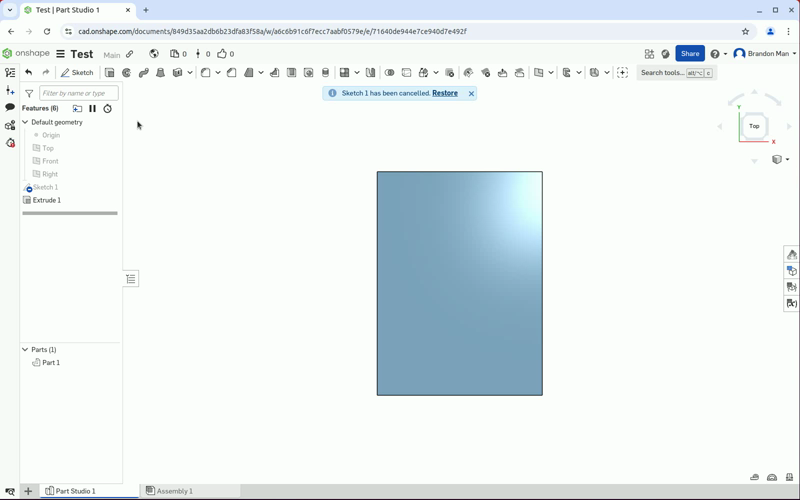
key(shift+h)
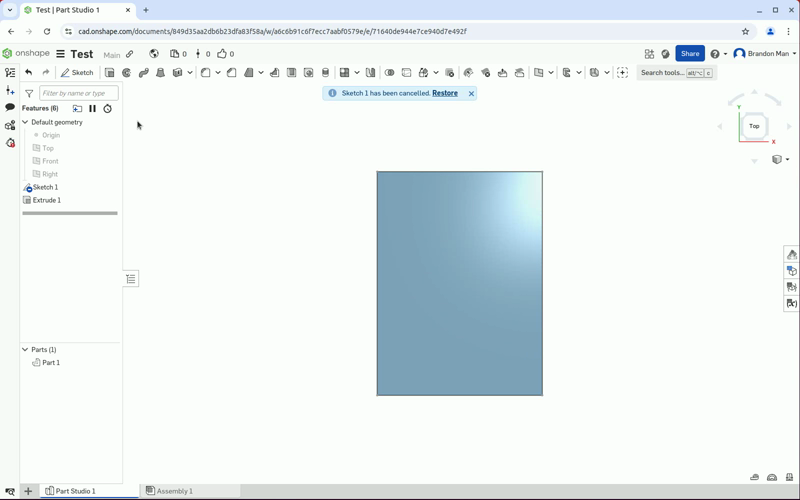
key(shift+h)
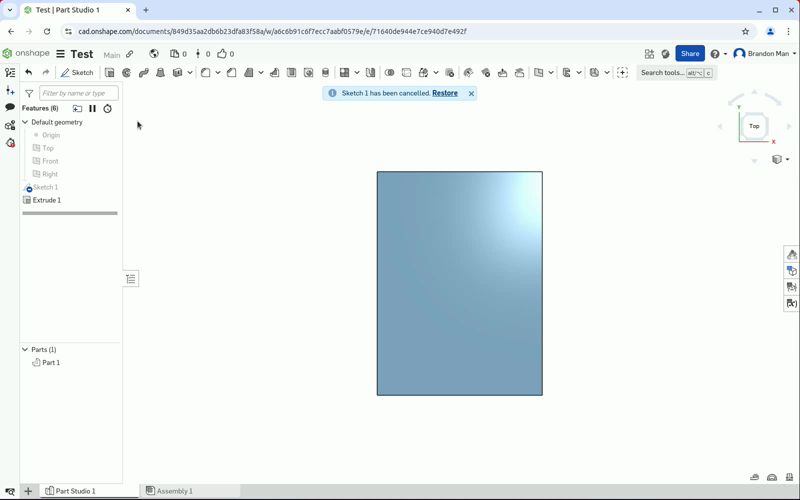
mouse_move(73, 189)
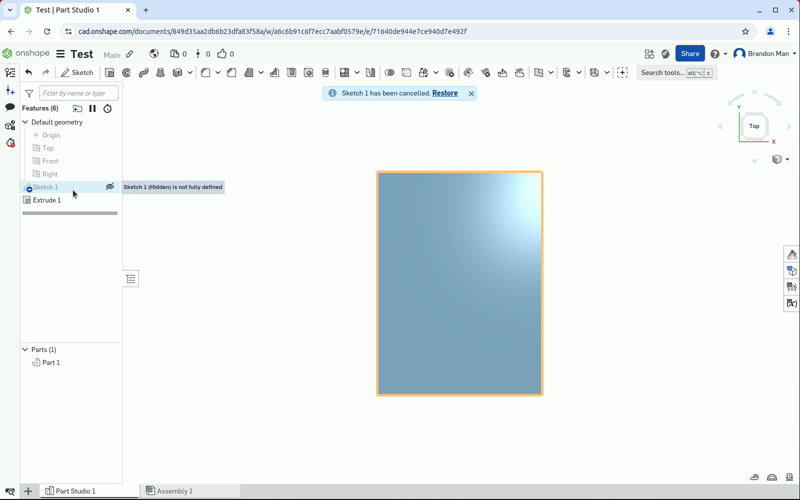
click(73, 189)
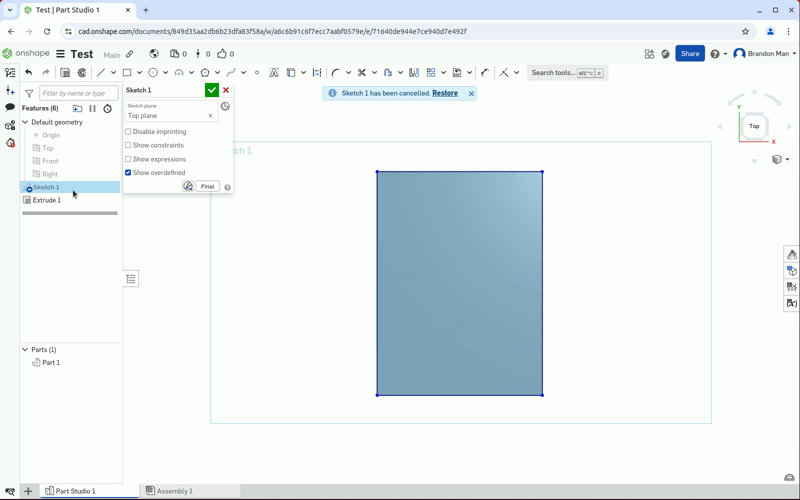
mouse_move(229, 92)
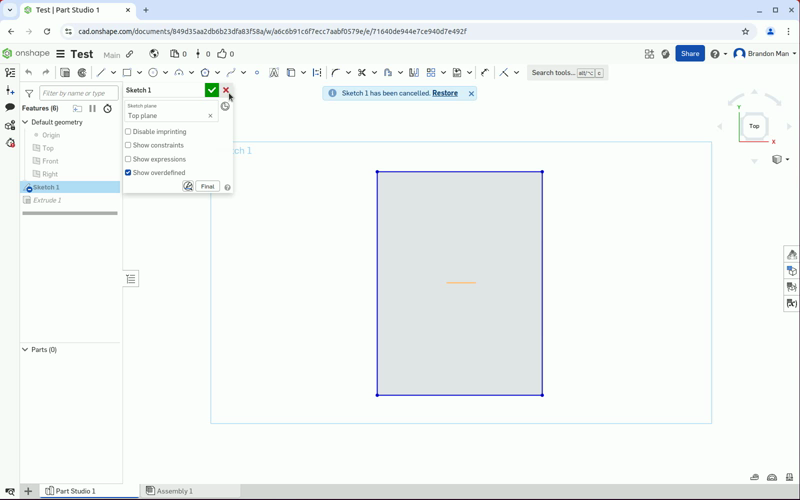
click(229, 92)
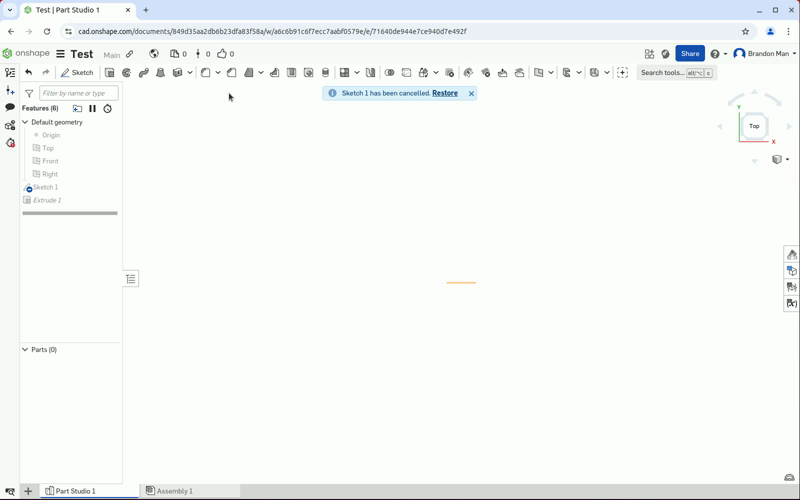
mouse_move(541, 75)
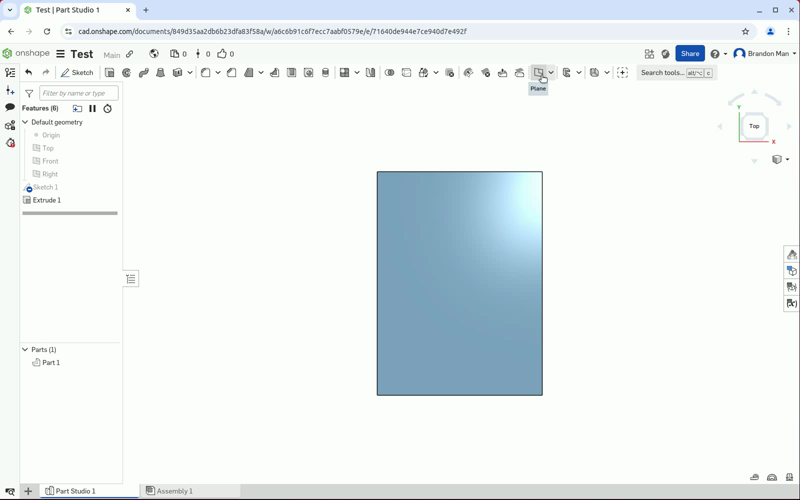
click(541, 75)
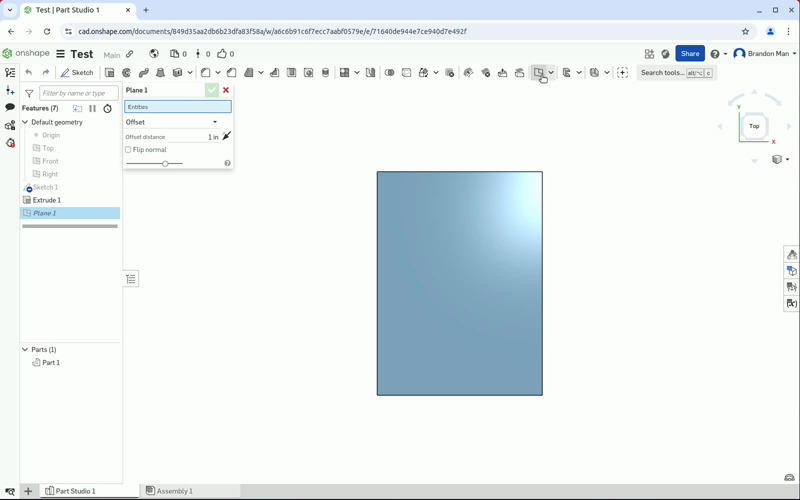
mouse_move(73, 150)
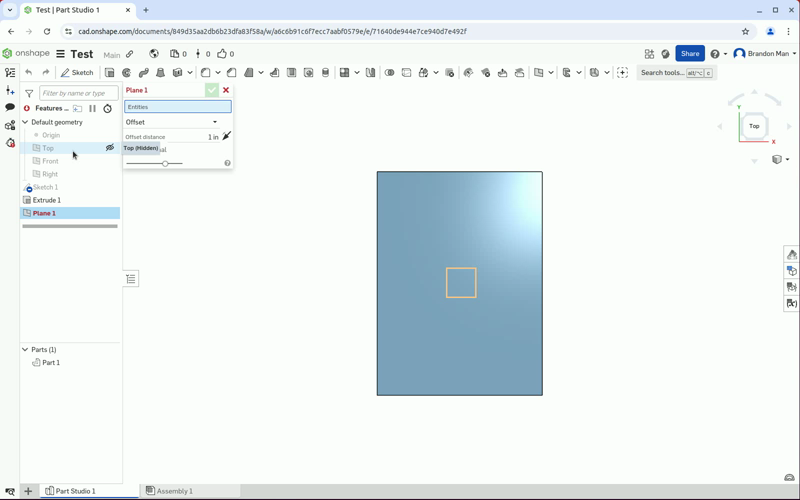
click(73, 150)
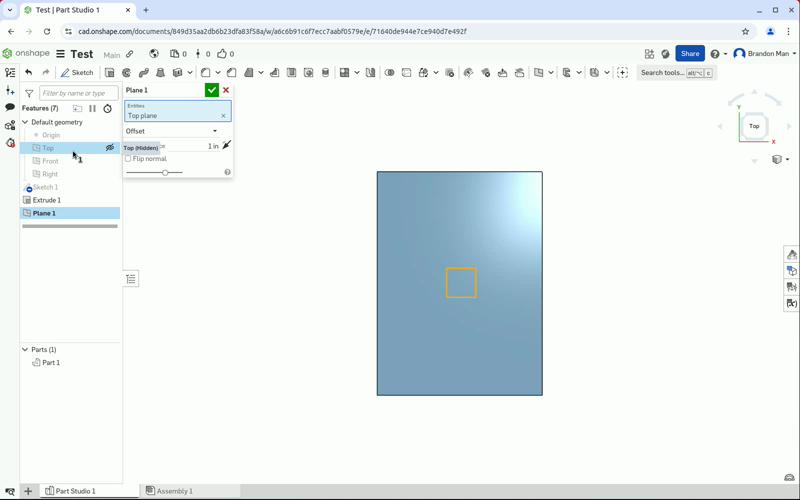
key(tab, 2)
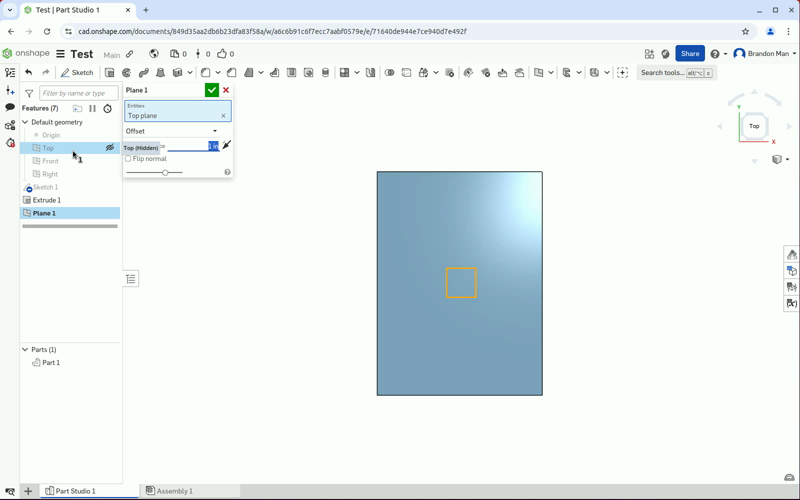
text(10.106)
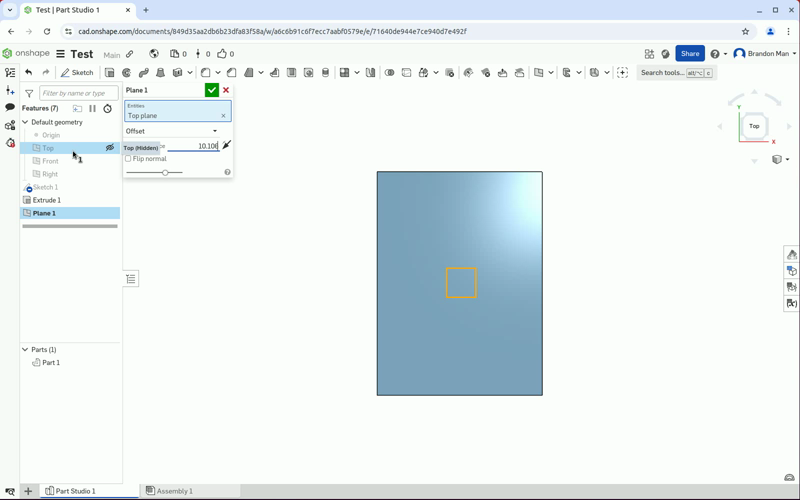
key(enter, 2)
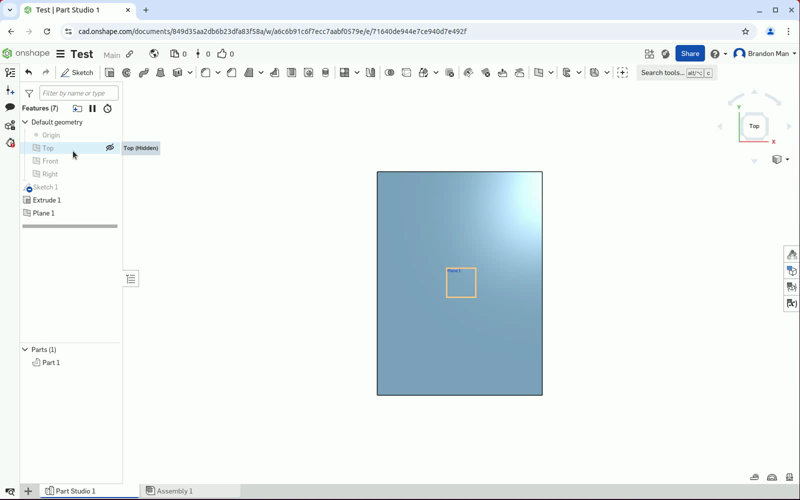
key(shift+s)
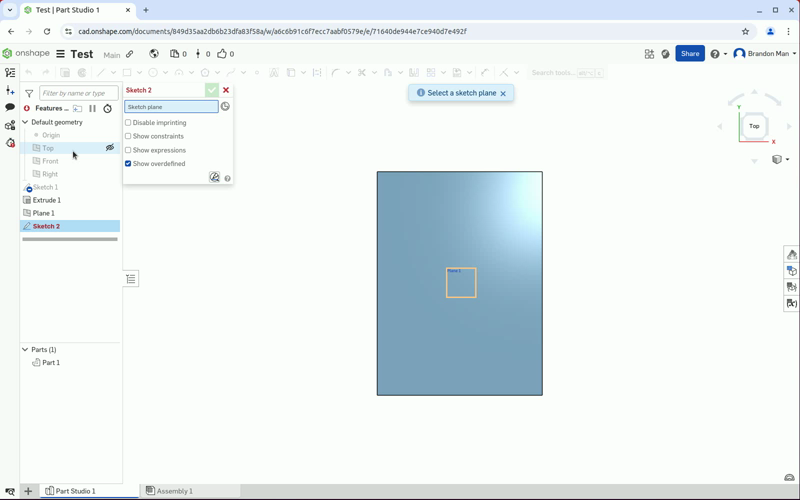
mouse_move(73, 215)
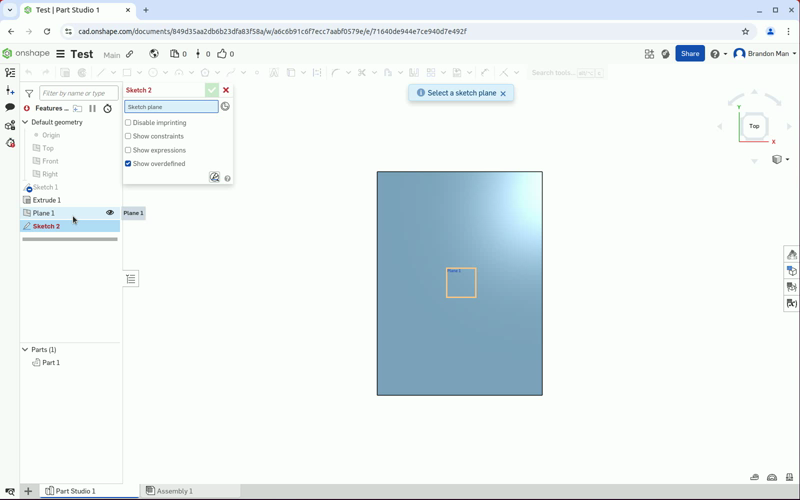
click(73, 215)
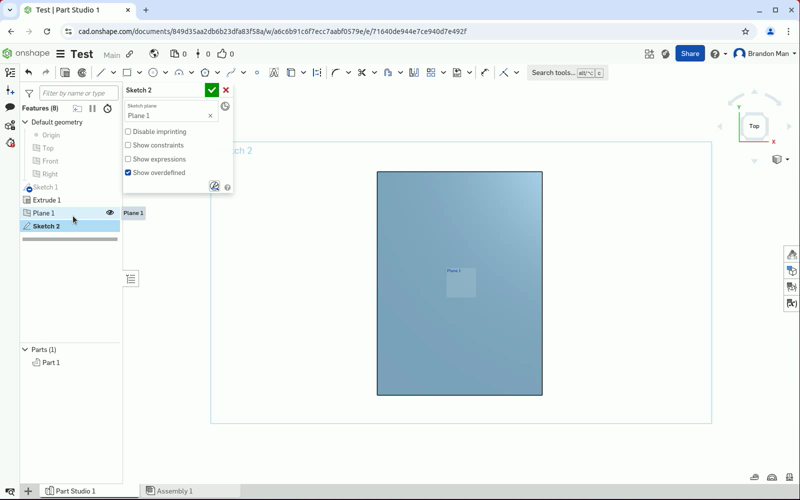
mouse_move(73, 352)
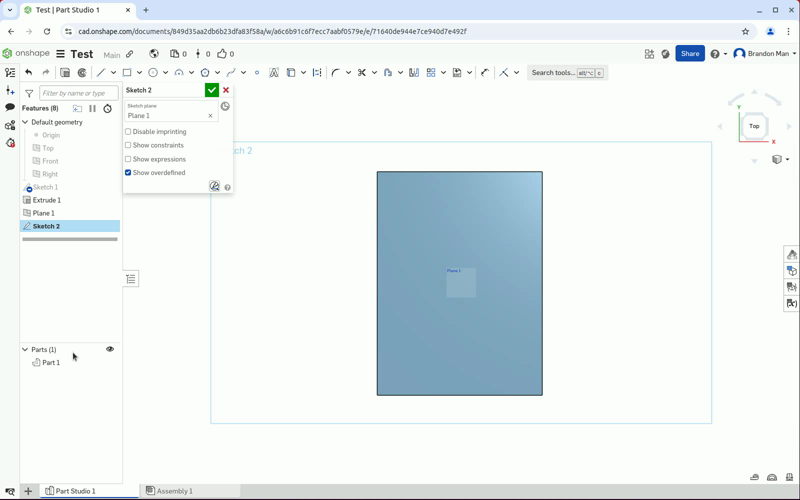
key(y)
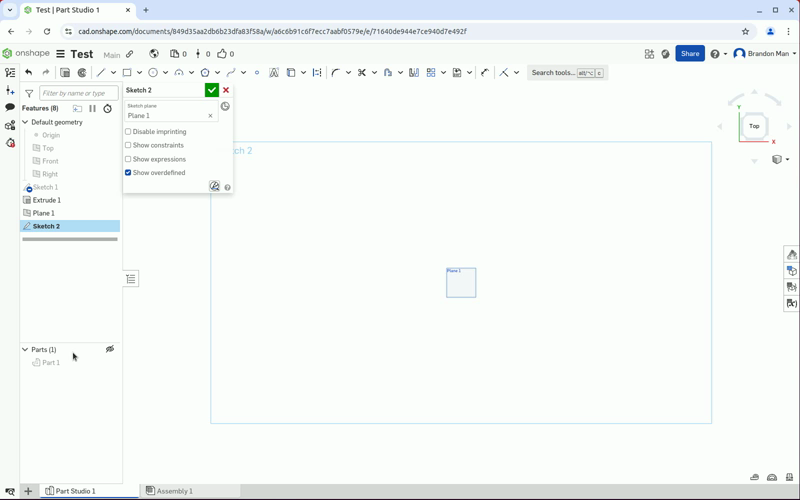
key(l)
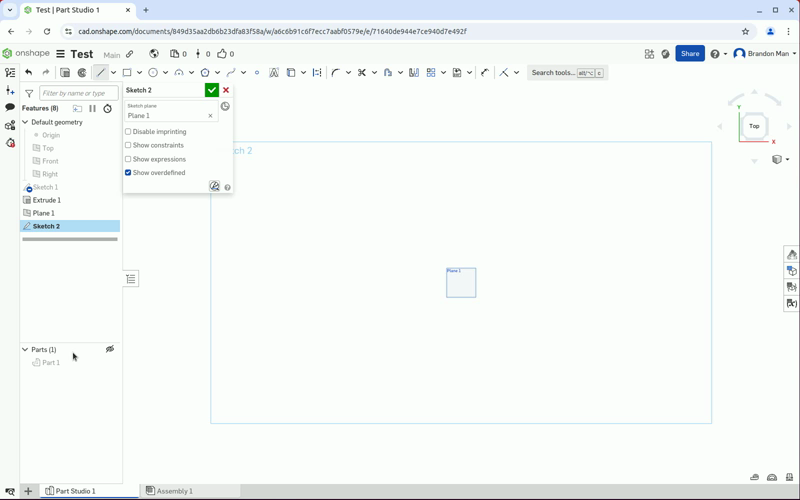
key_down(shift)
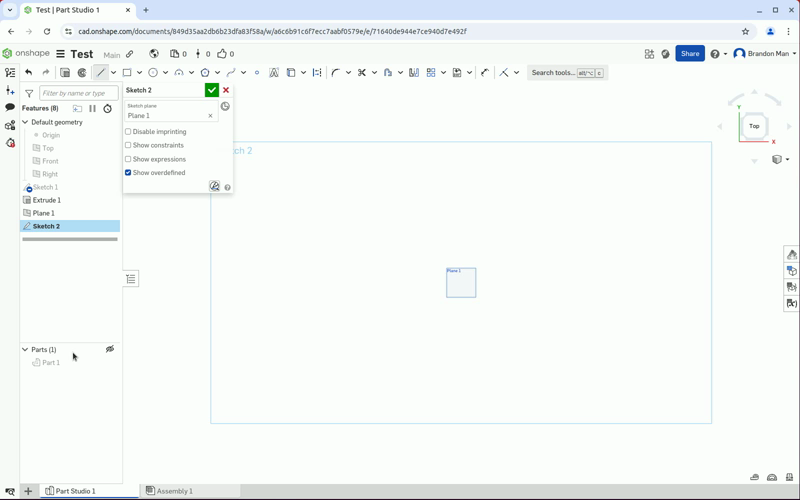
mouse_move(452, 378)
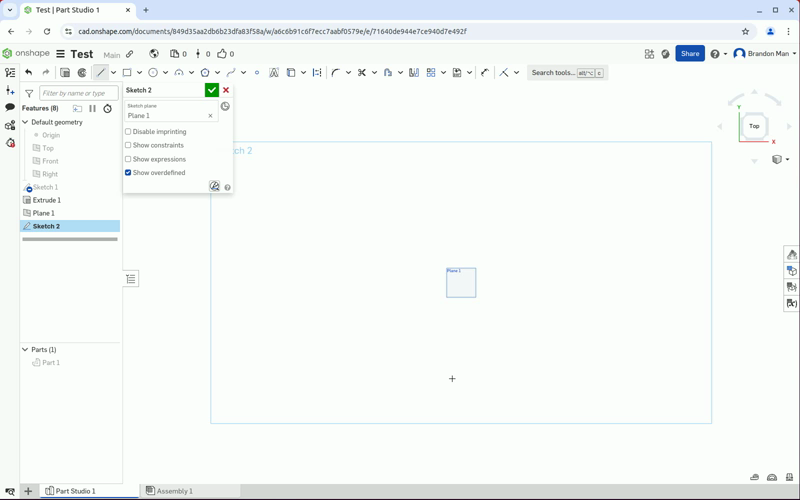
click(452, 378)
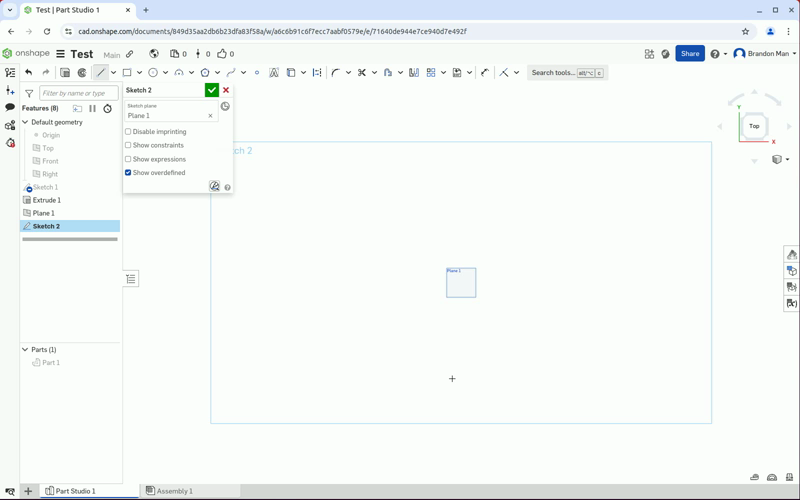
key_up(shift)
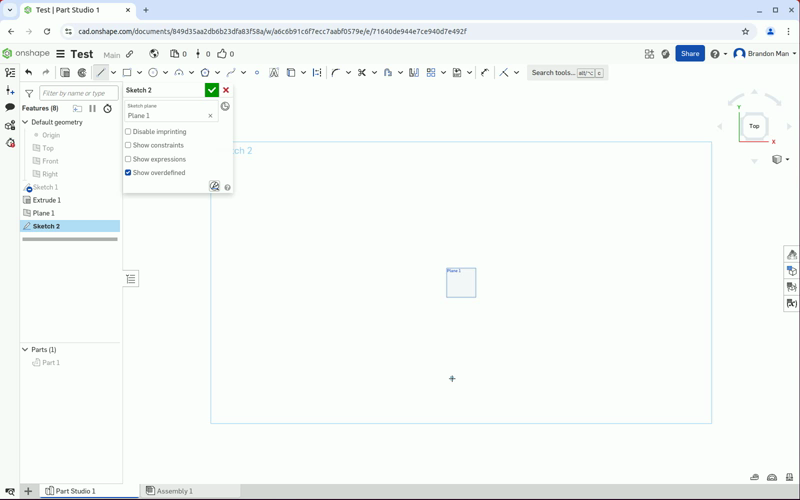
key_down(shift)
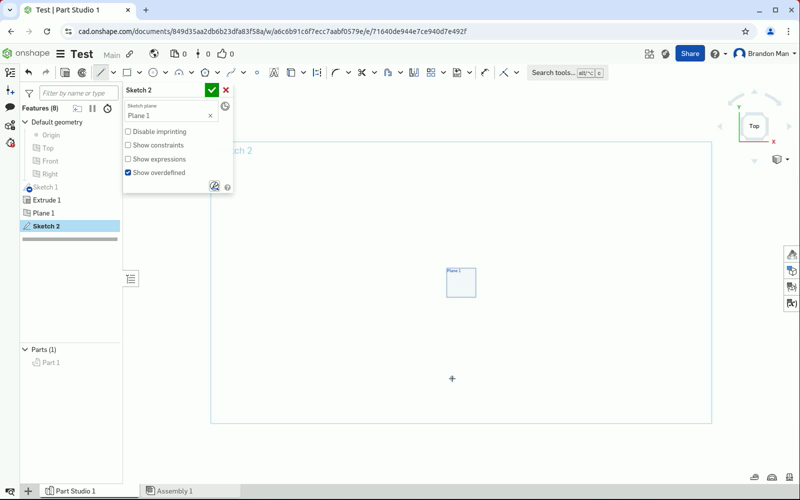
mouse_move(482, 378)
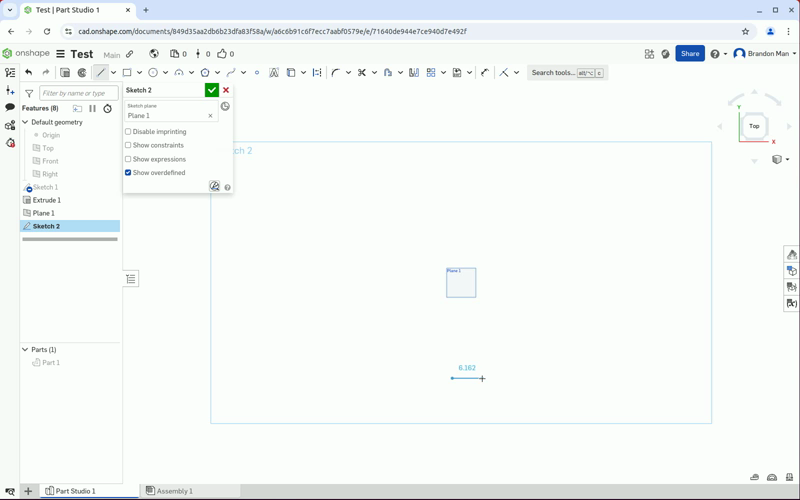
mouse_move(468, 378)
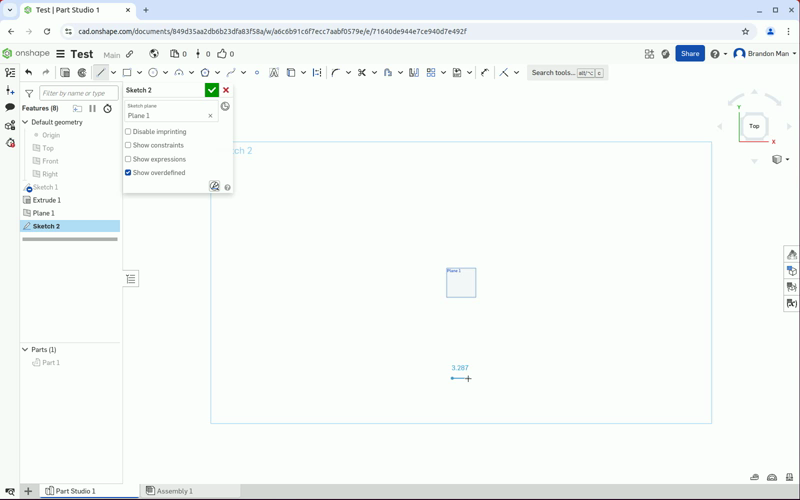
click(468, 378)
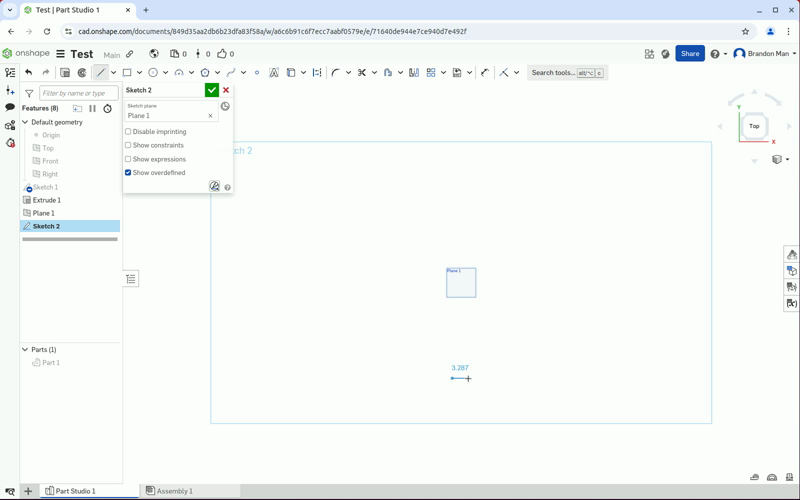
key_up(shift)
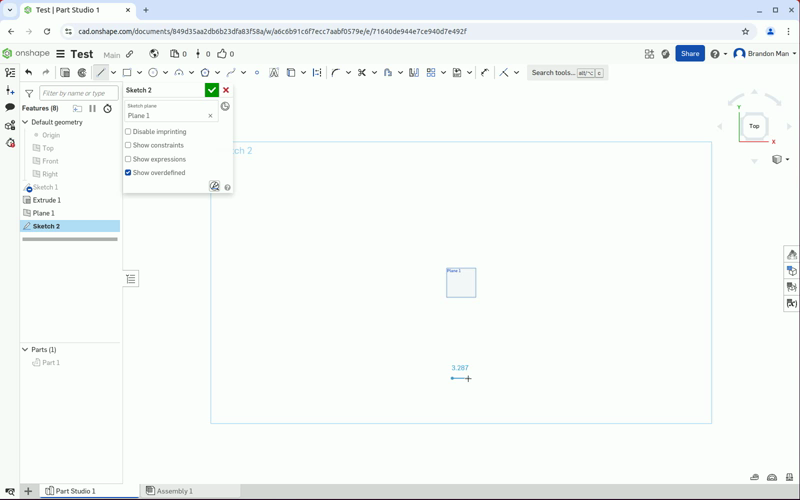
key_down(shift)
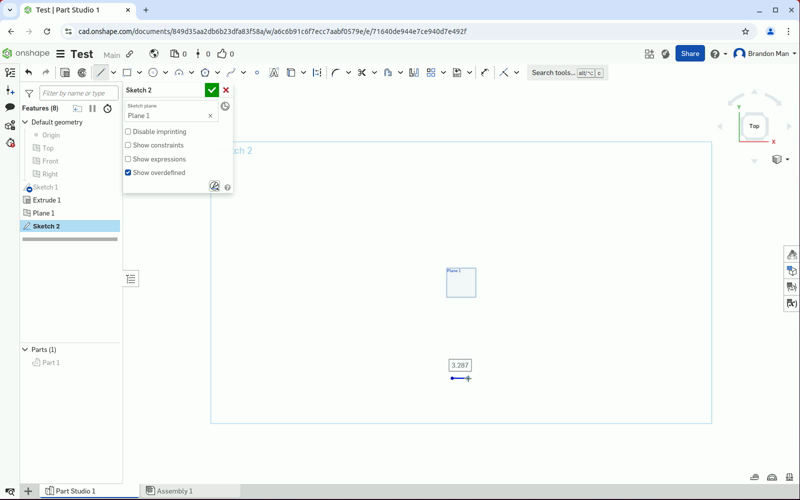
mouse_move(468, 189)
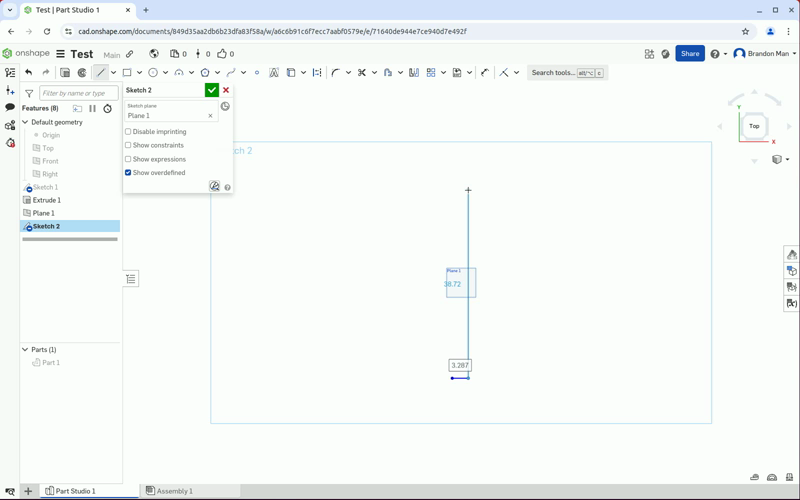
click(468, 189)
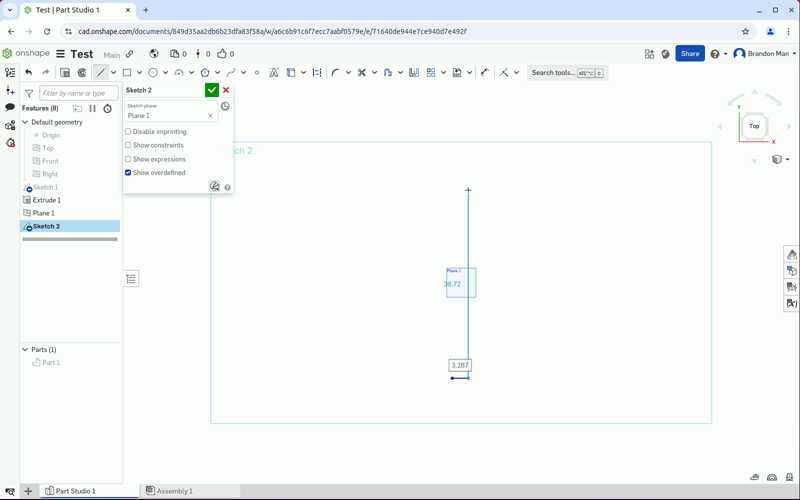
key_up(shift)
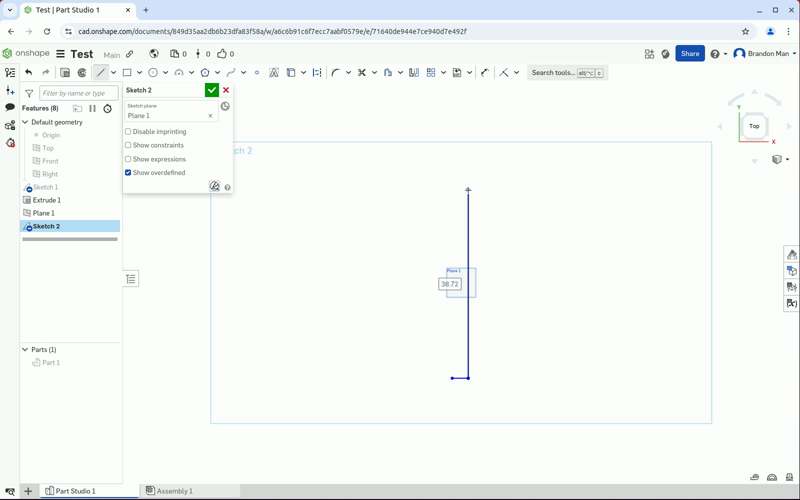
key_down(shift)
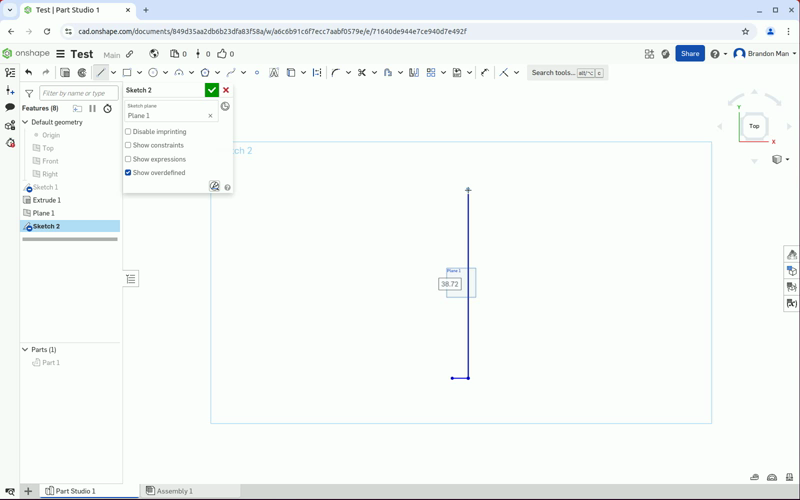
mouse_move(498, 189)
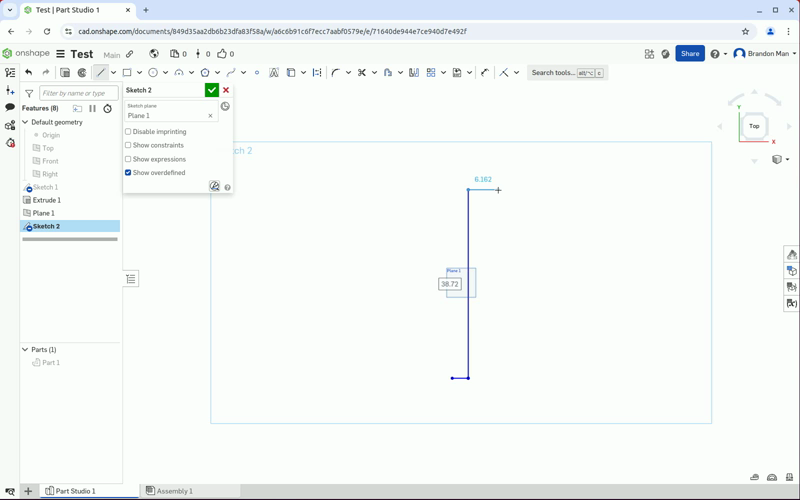
mouse_move(452, 189)
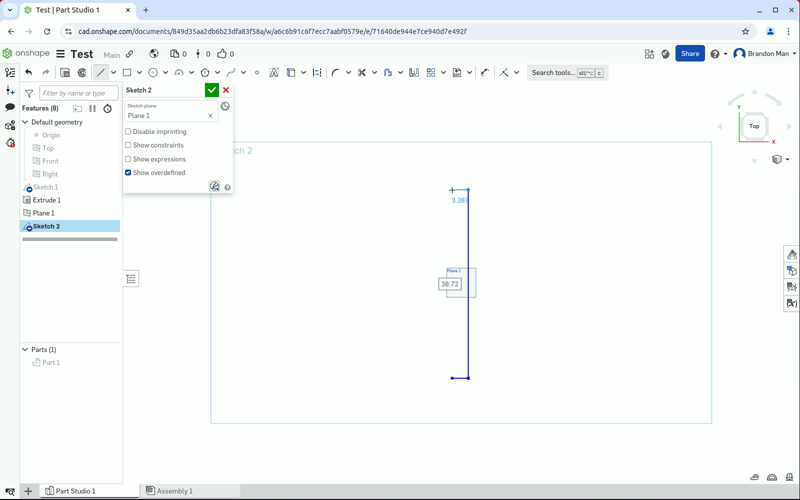
click(452, 189)
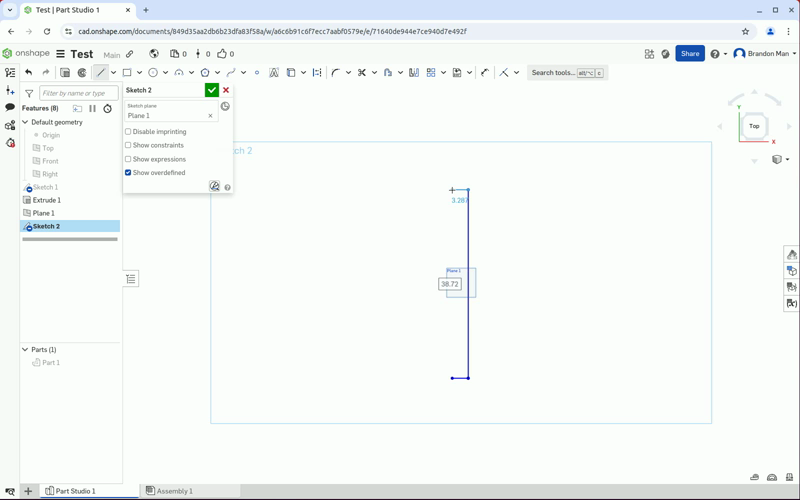
key_up(shift)
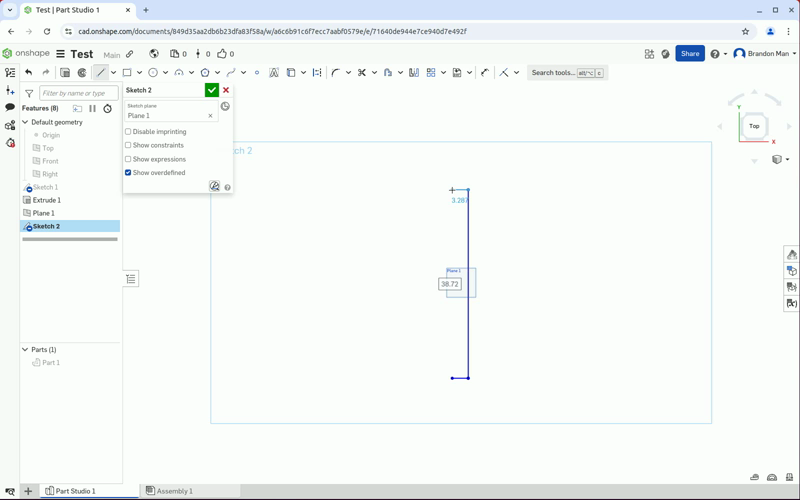
key_down(shift)
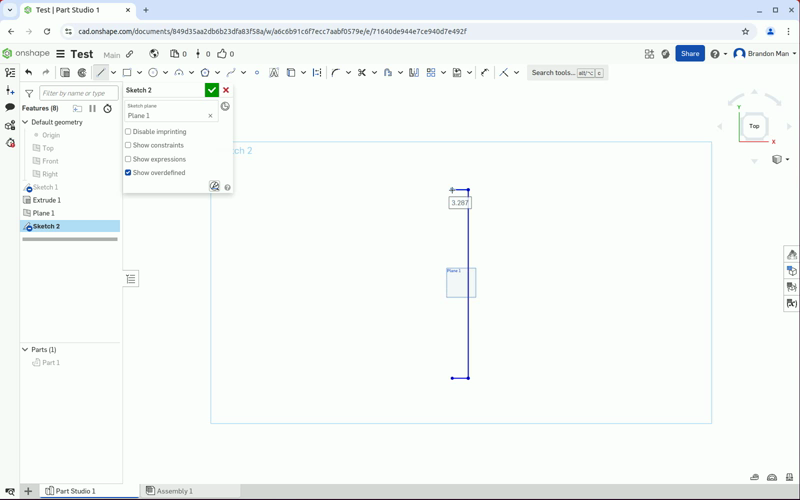
mouse_move(452, 378)
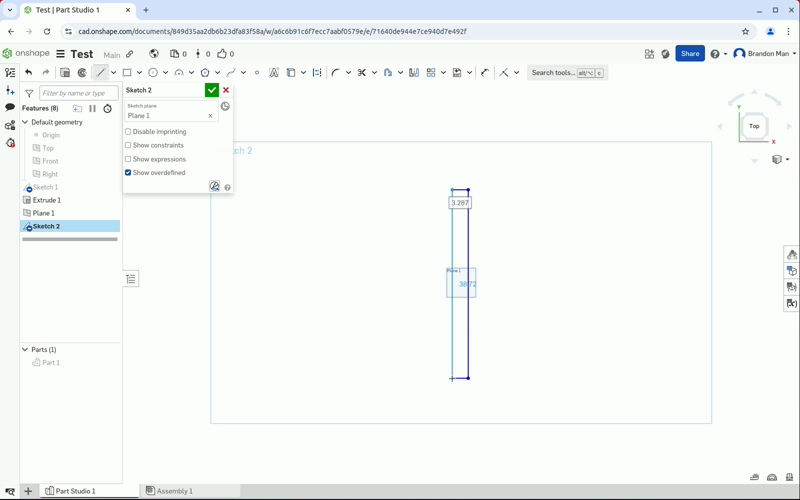
key_up(shift)
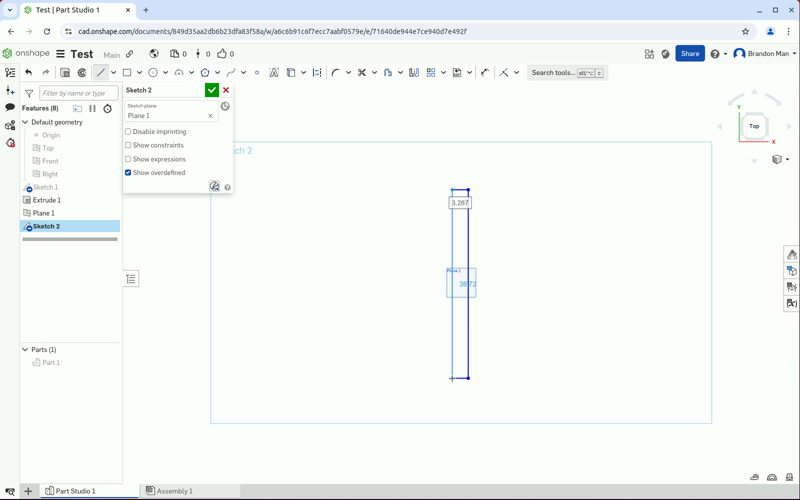
click(452, 378)
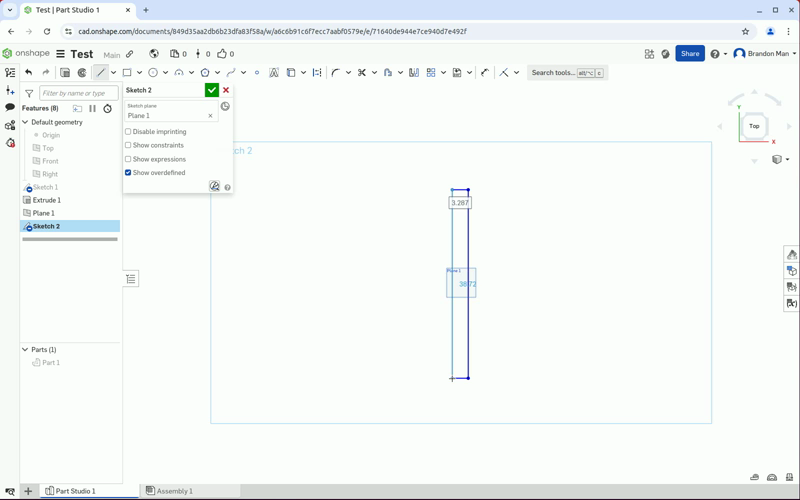
key(esc)
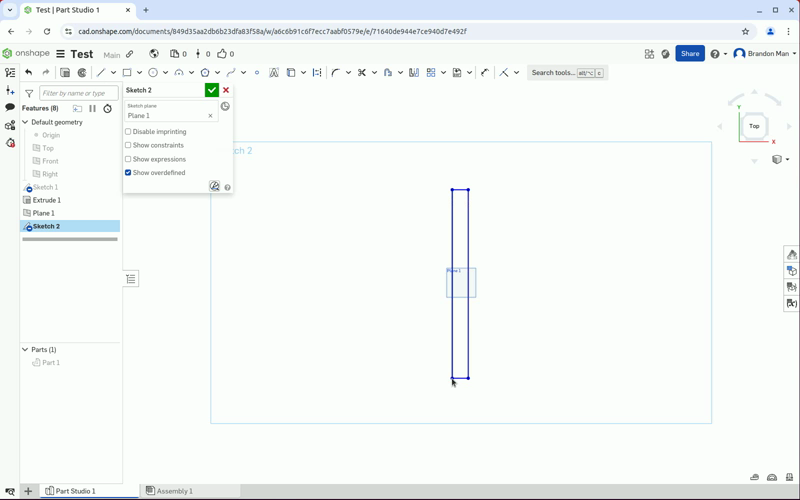
mouse_move(460, 336)
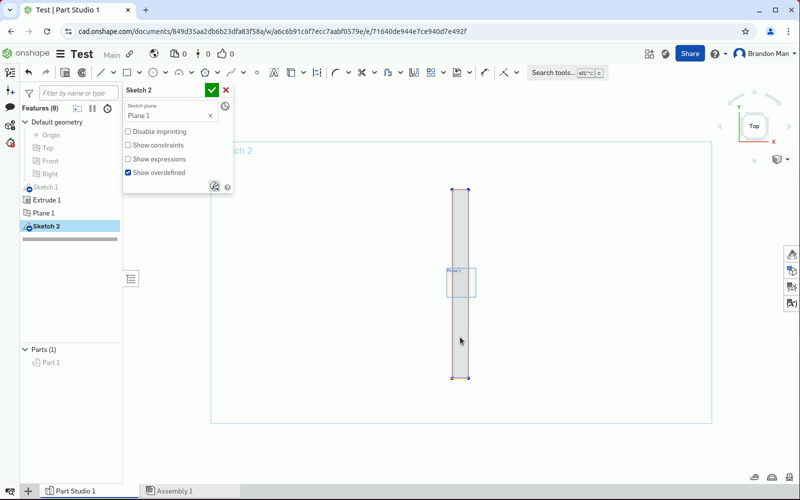
click(460, 336)
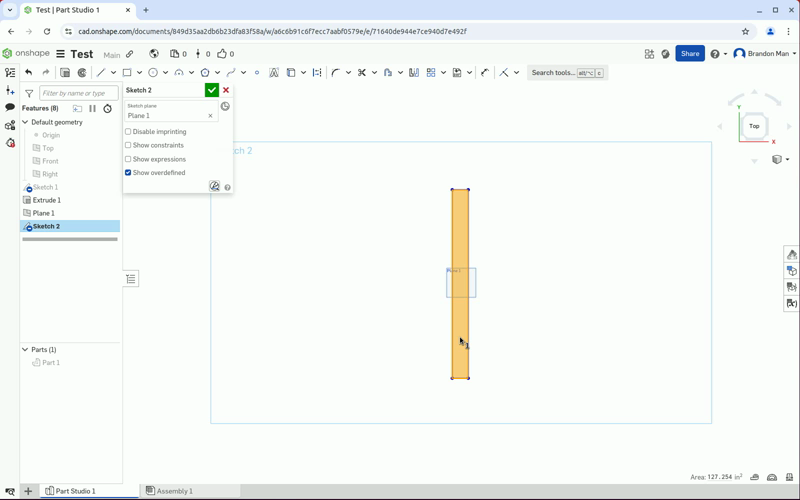
mouse_move(73, 352)
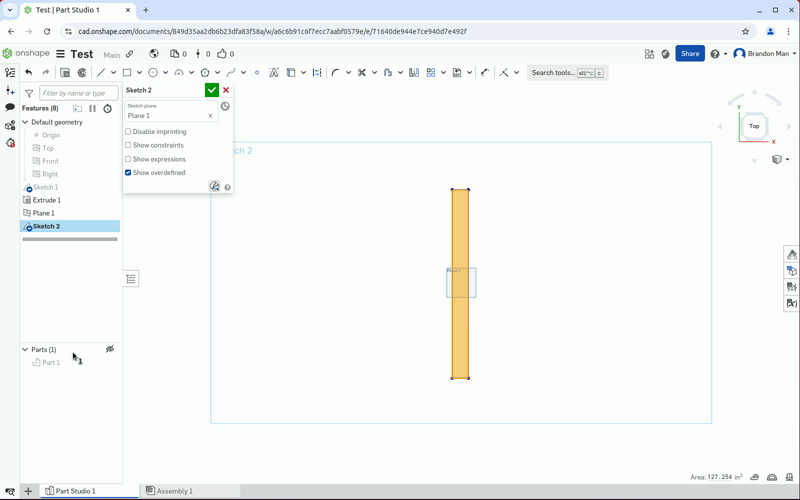
key(shift+y)
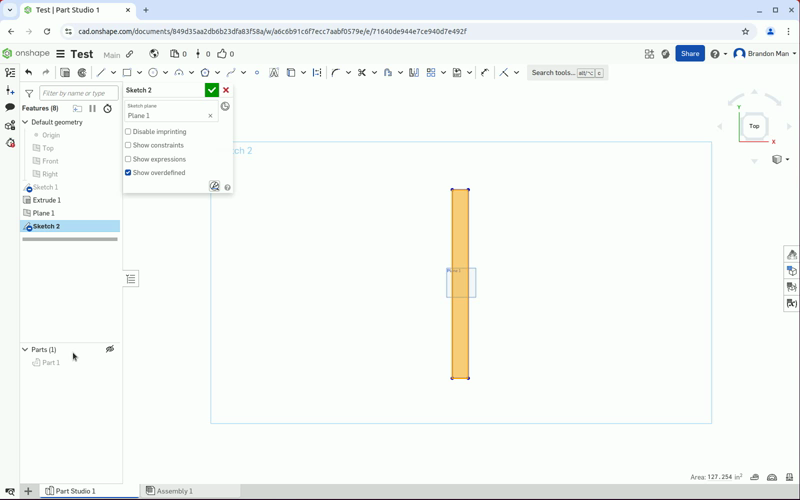
key(shift+e)
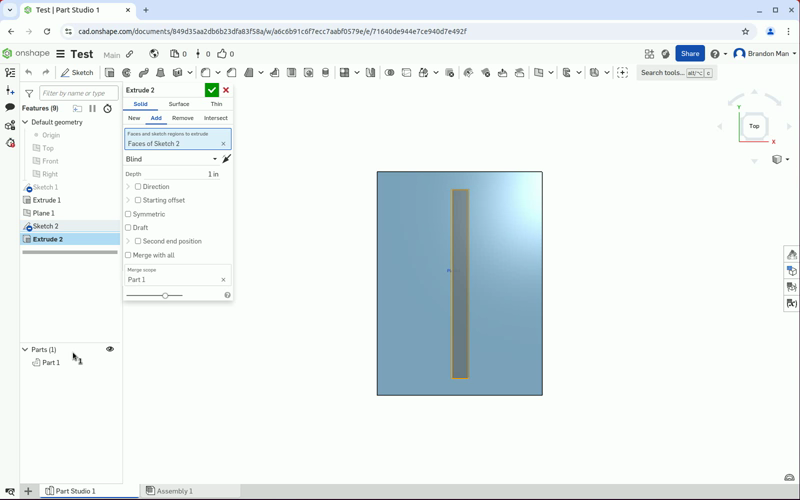
mouse_move(143, 106)
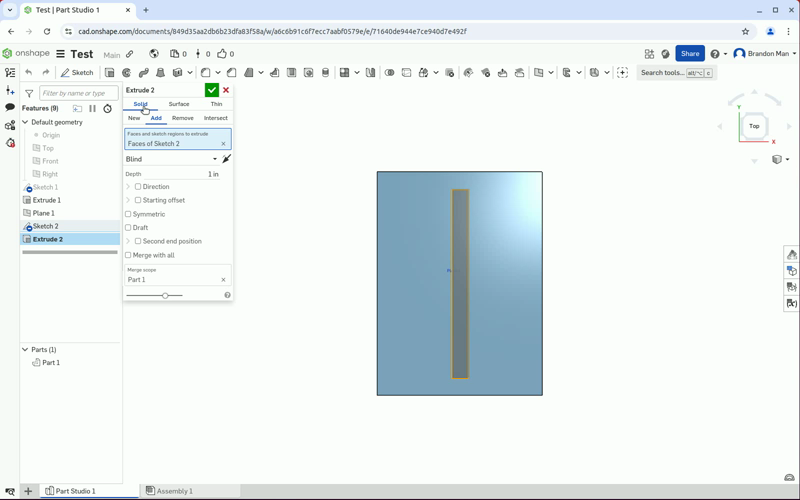
click(143, 106)
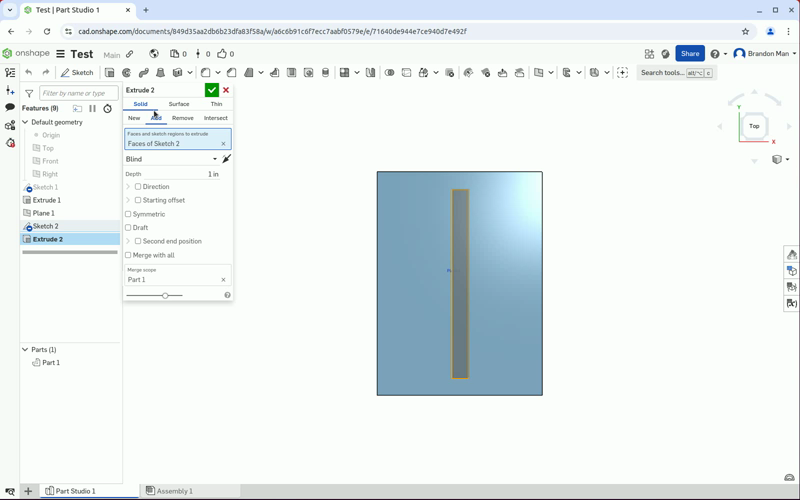
mouse_move(186, 120)
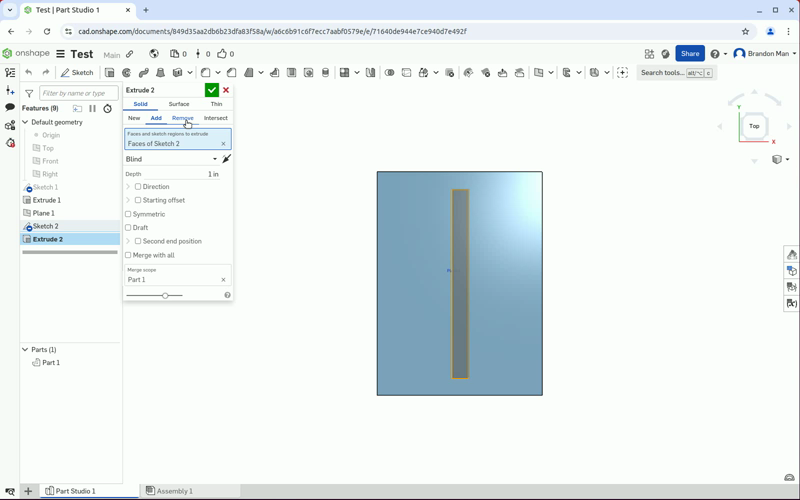
click(186, 120)
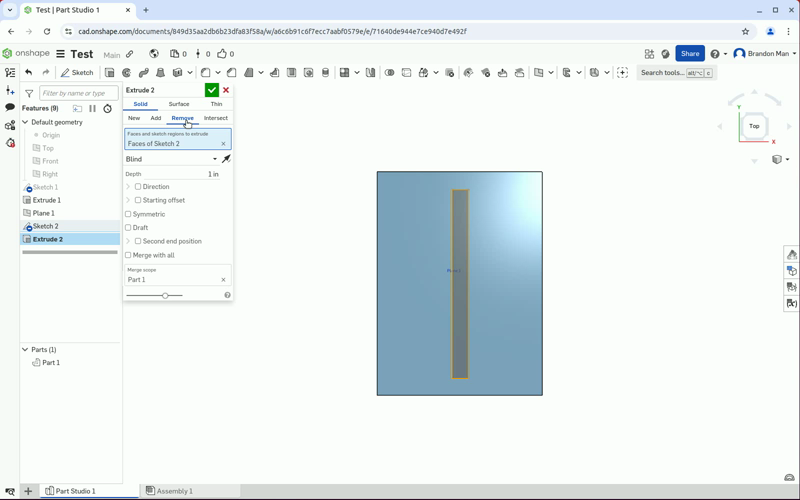
key(tab, 4)
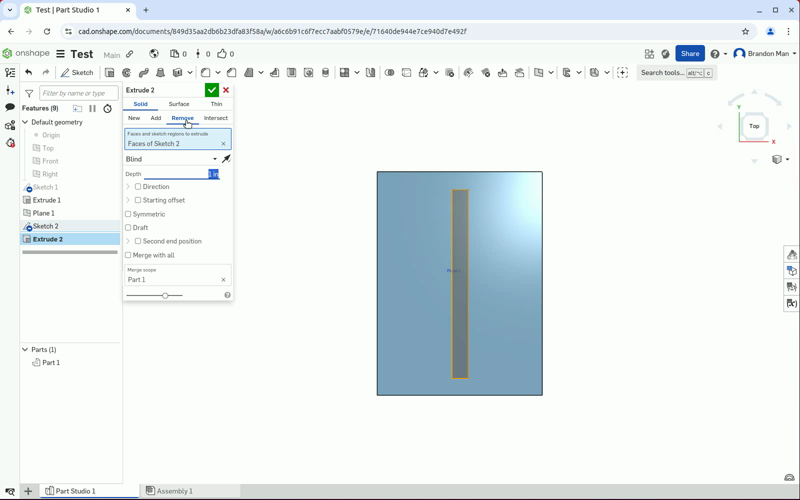
text(3.129)
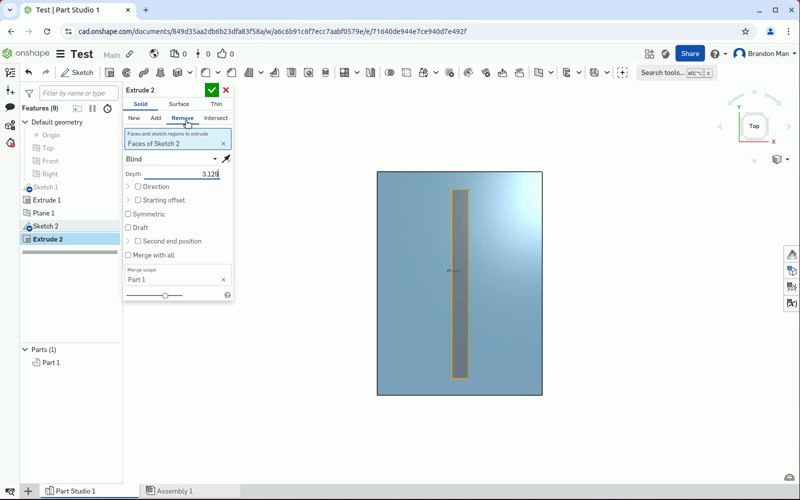
key(tab, 6)
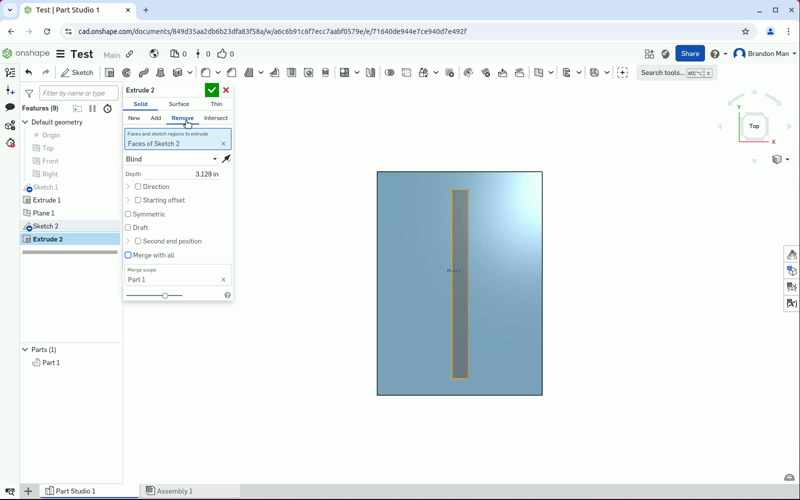
key(space)
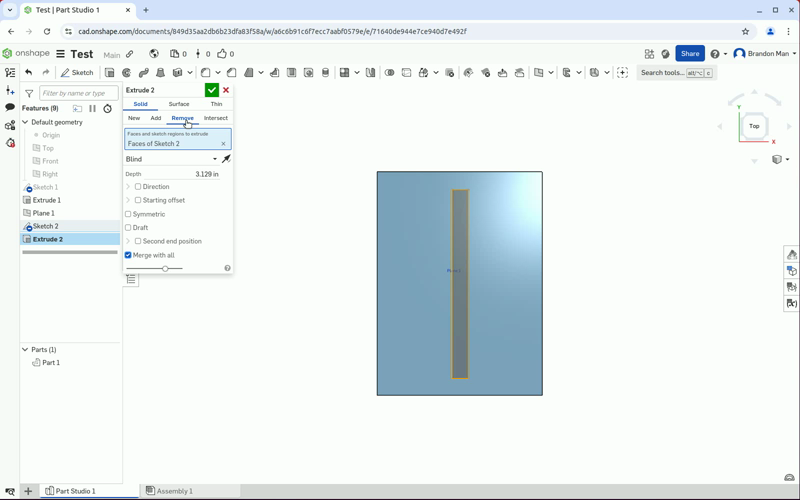
key(enter)
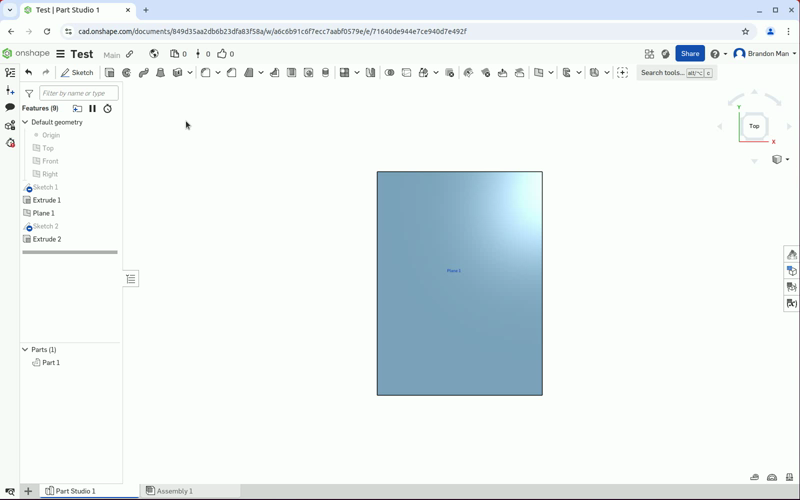
key(shift+h)
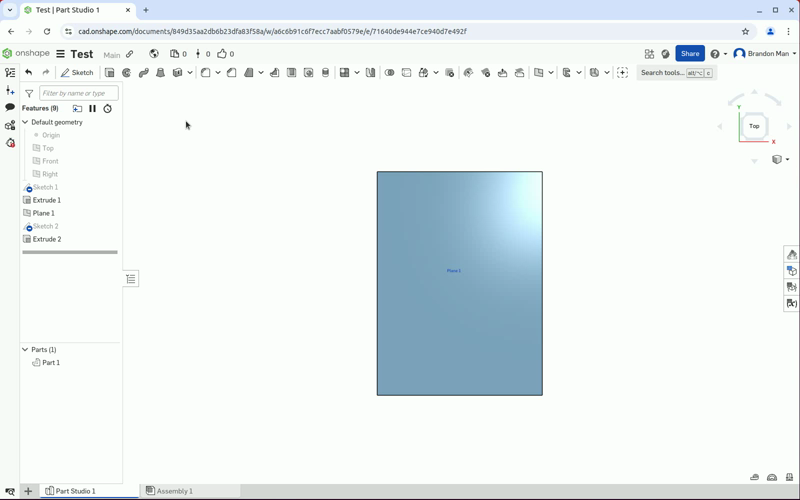
key(shift+h)
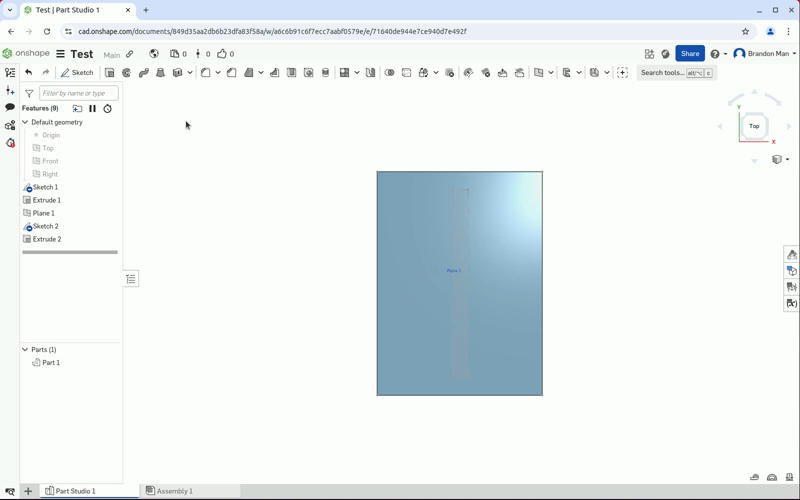
key(shift+7)
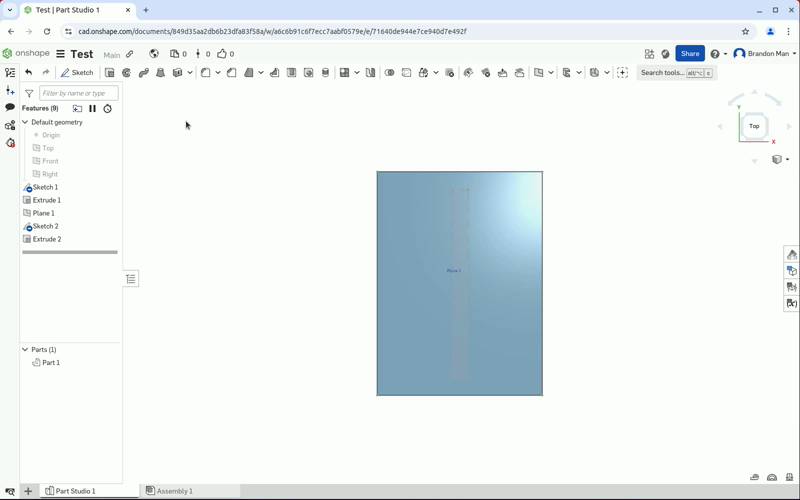
key(up, 3)
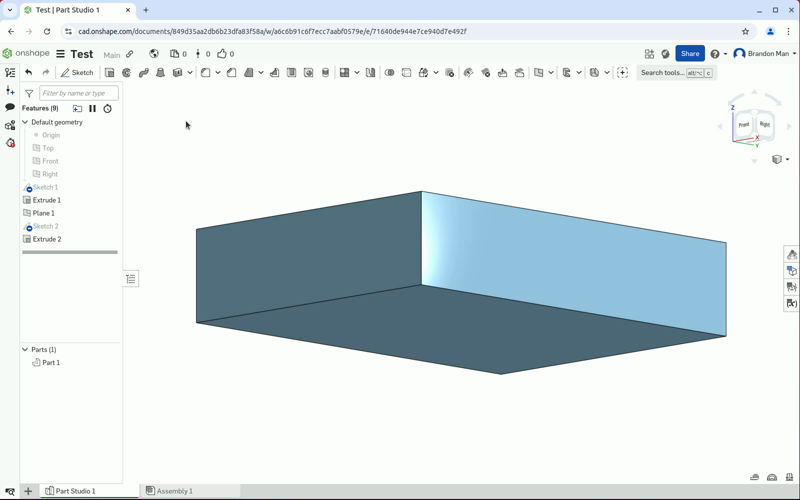
key(left, 3)
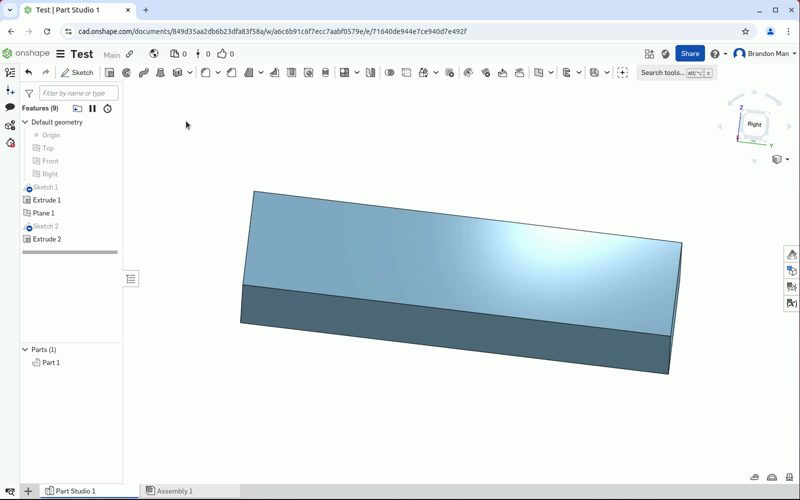
key(right, 3)
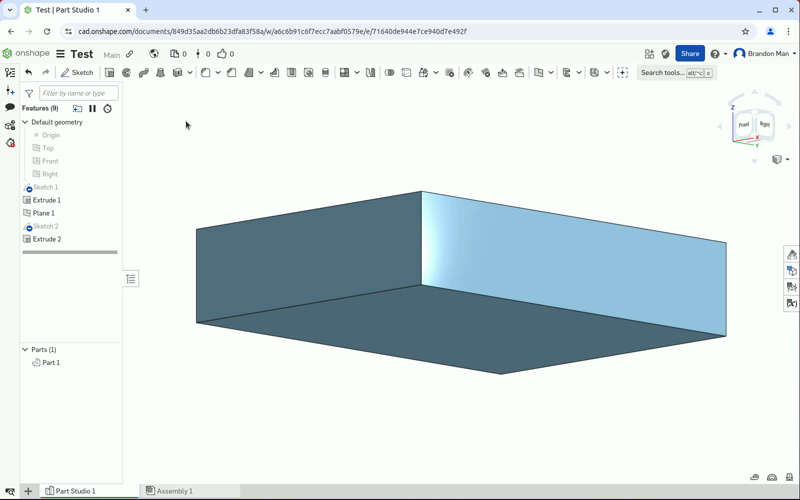
key(down, 3)
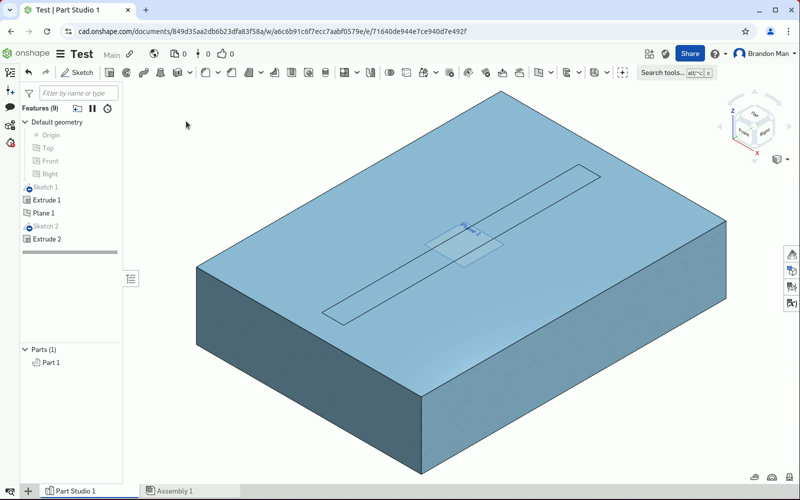
mouse_move(73, 189)
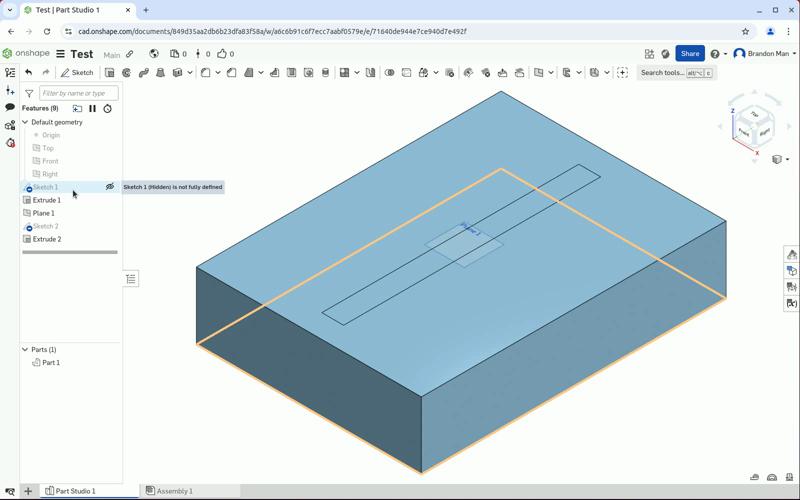
click(73, 189)